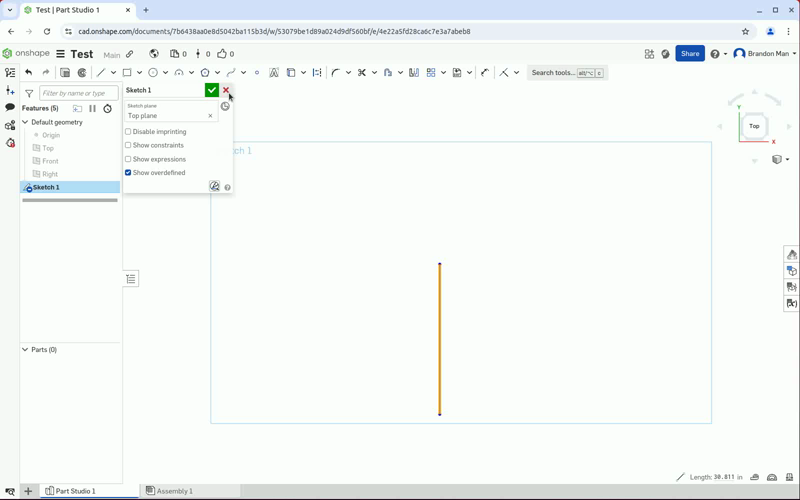
key(shift+h)
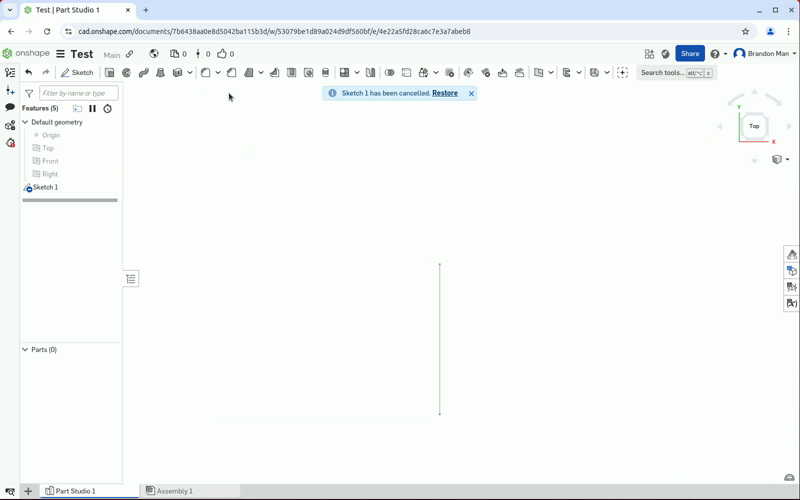
key(shift+s)
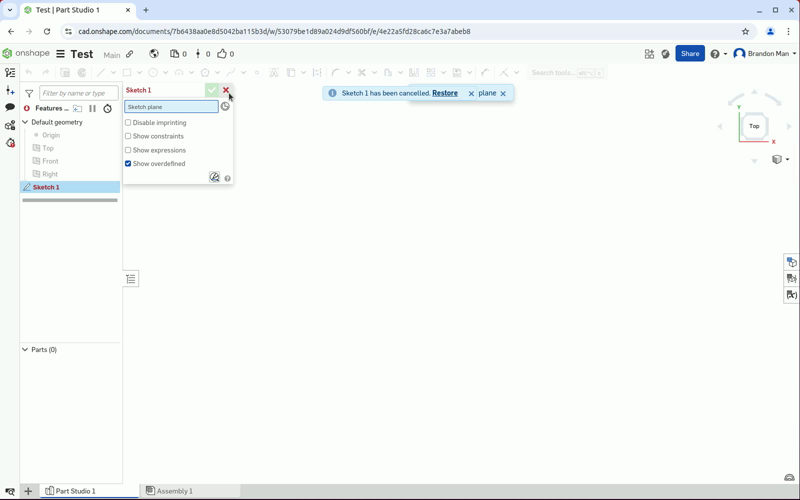
mouse_move(73, 150)
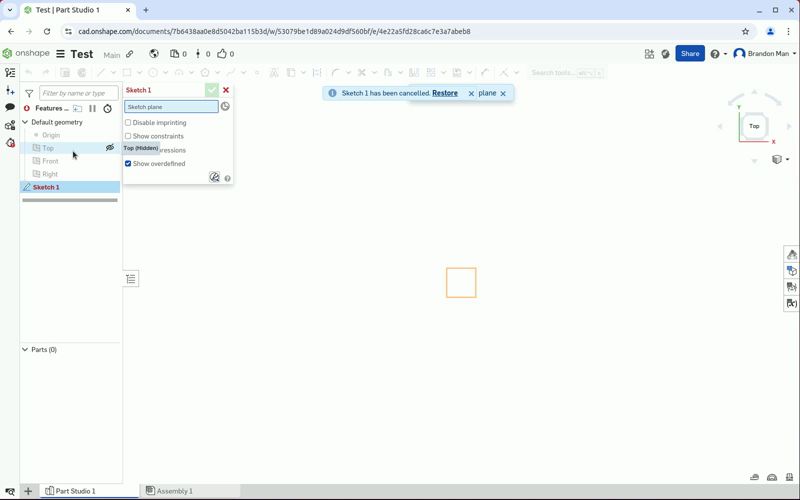
click(73, 150)
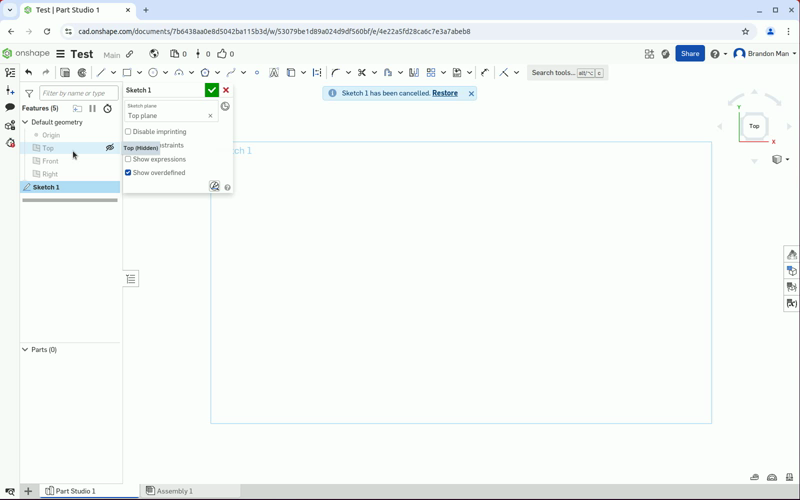
mouse_move(73, 352)
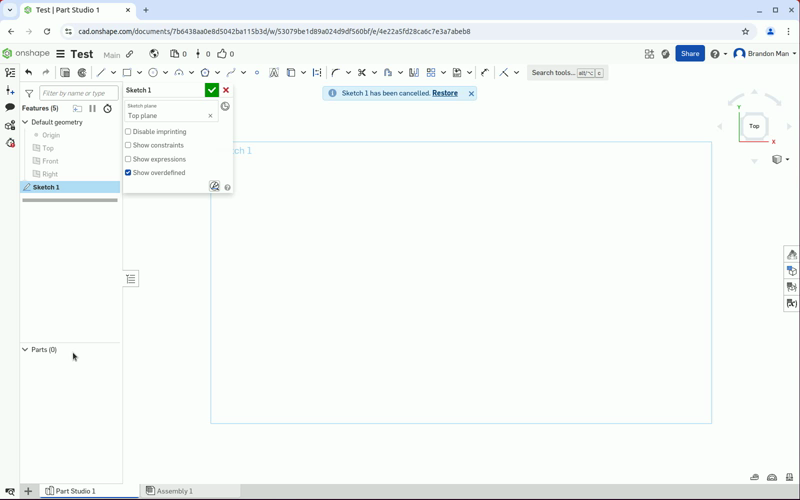
key(y)
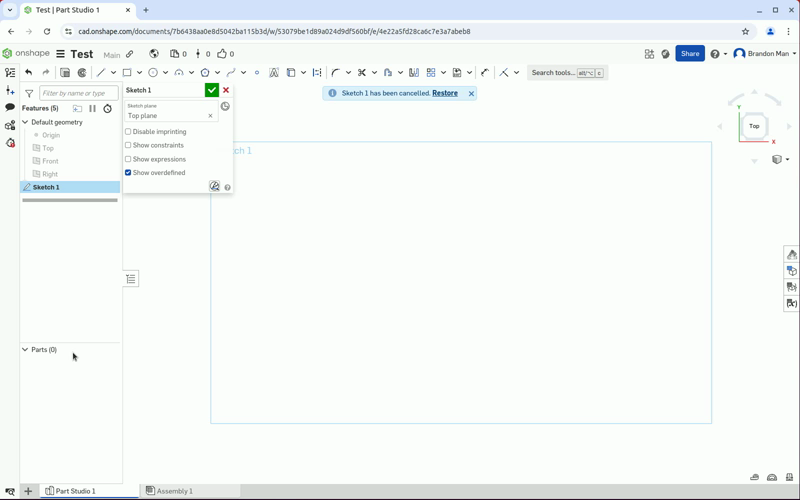
key(l)
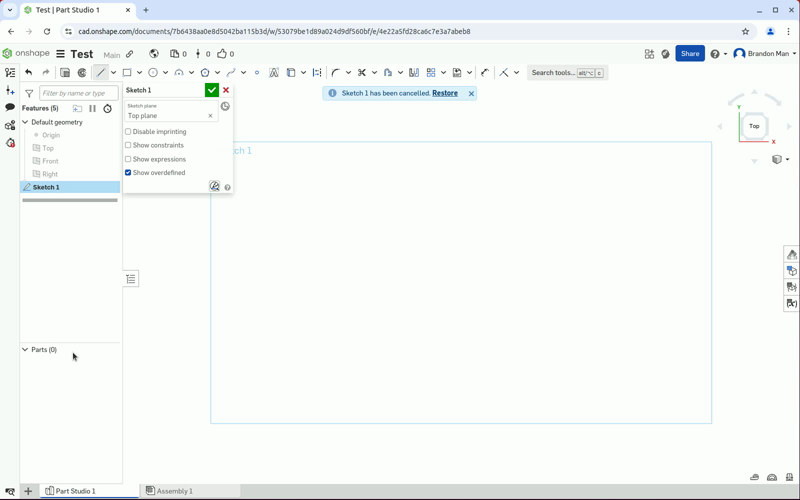
key_down(shift)
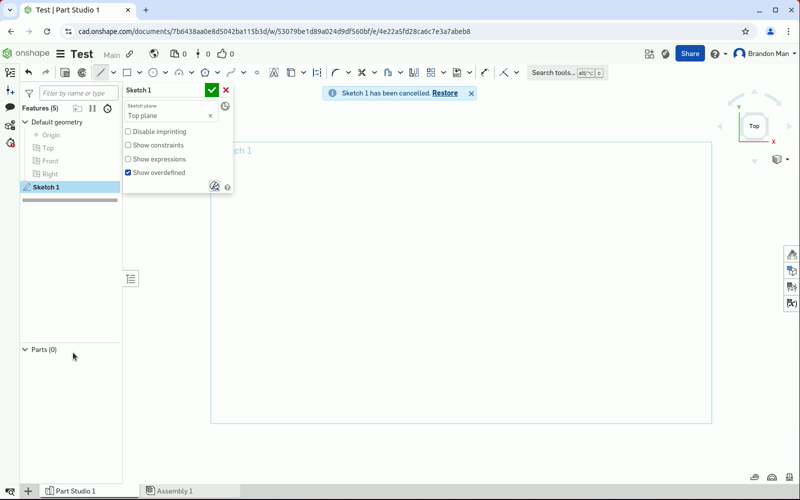
mouse_move(348, 339)
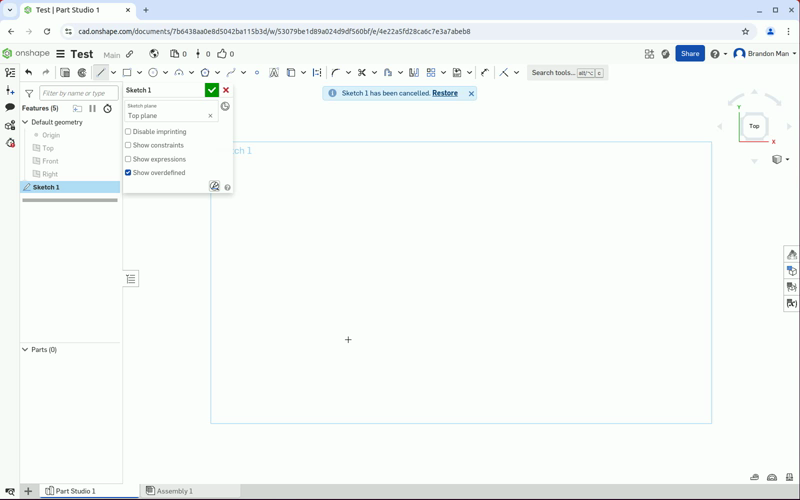
click(348, 339)
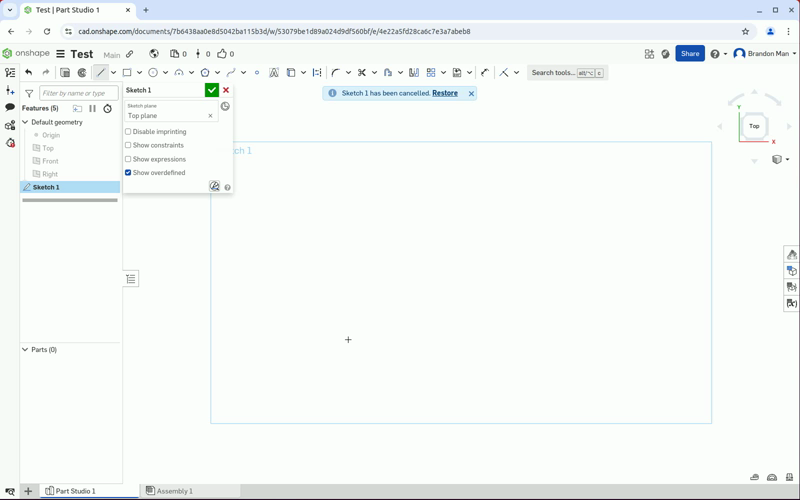
key_up(shift)
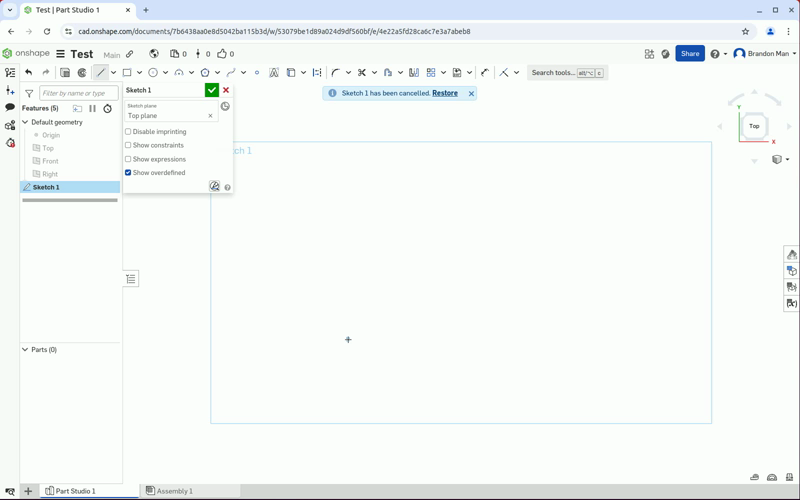
key_down(shift)
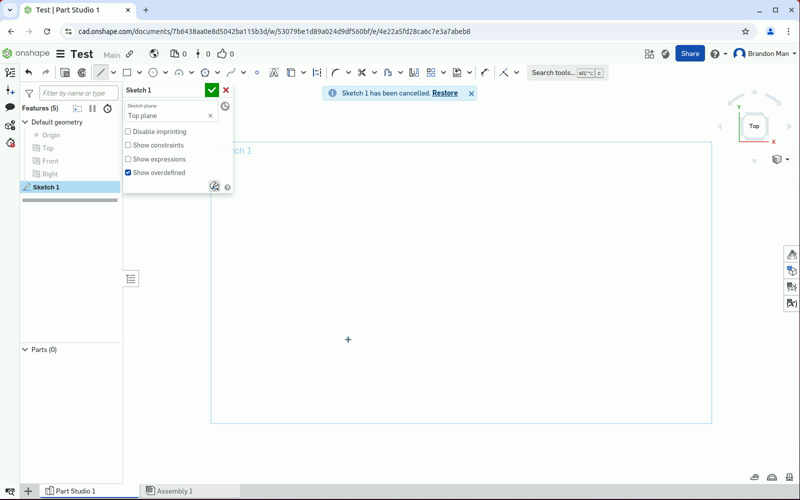
mouse_move(572, 339)
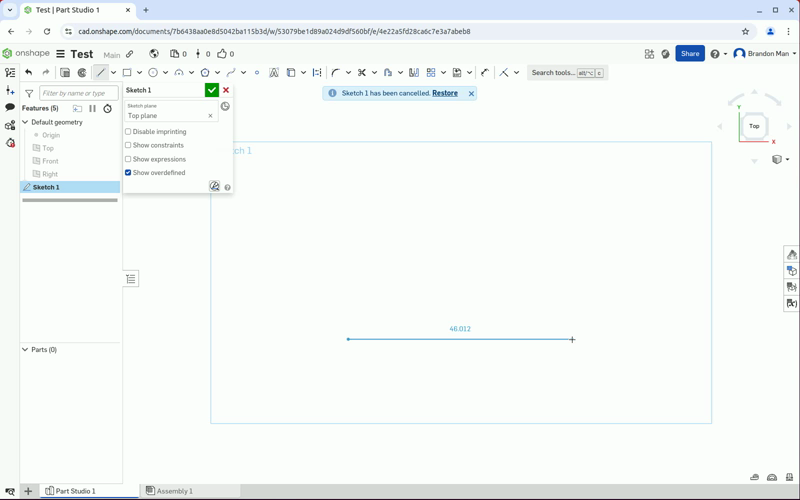
click(572, 339)
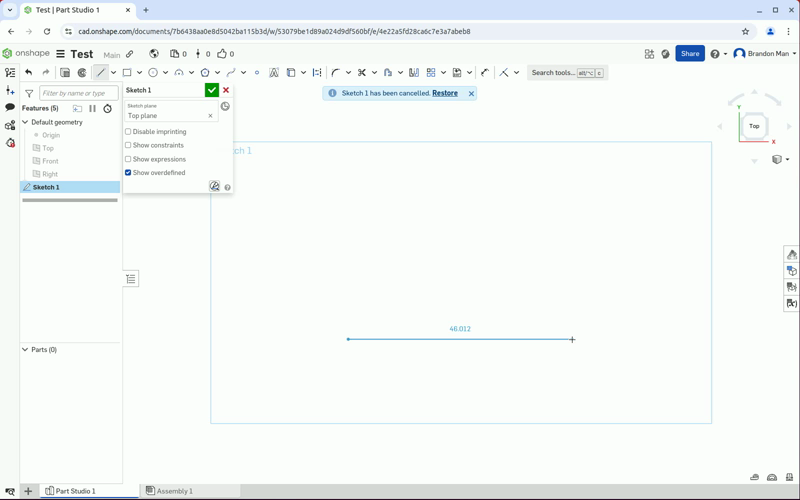
key_up(shift)
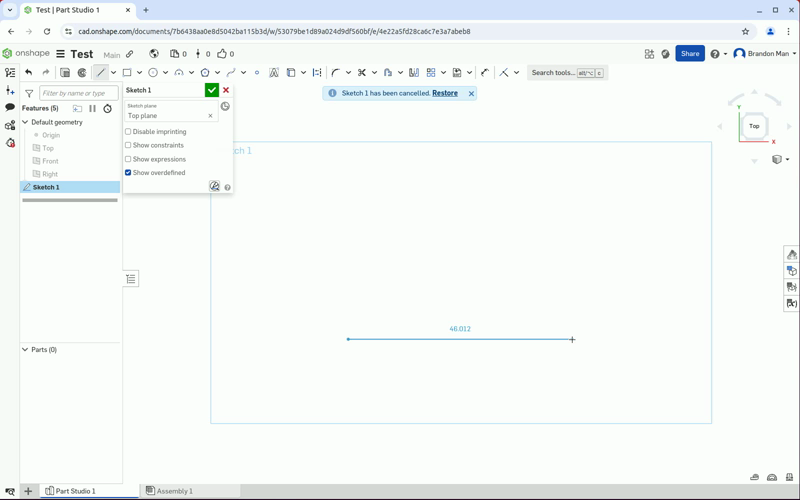
key_down(shift)
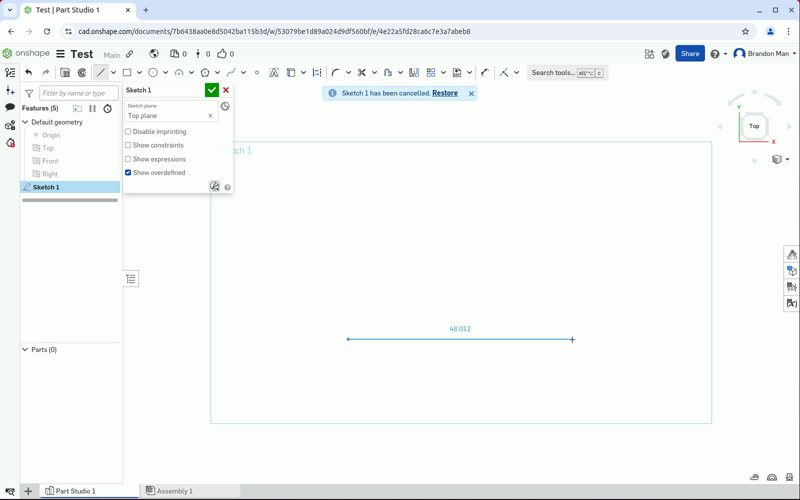
mouse_move(572, 226)
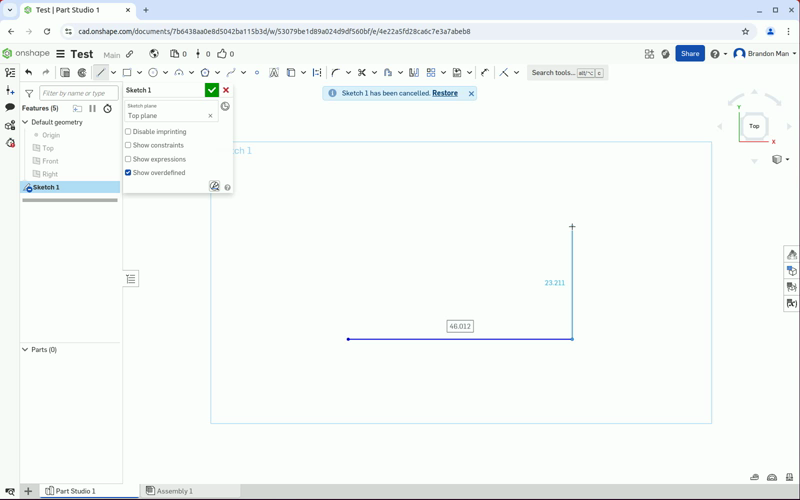
click(572, 226)
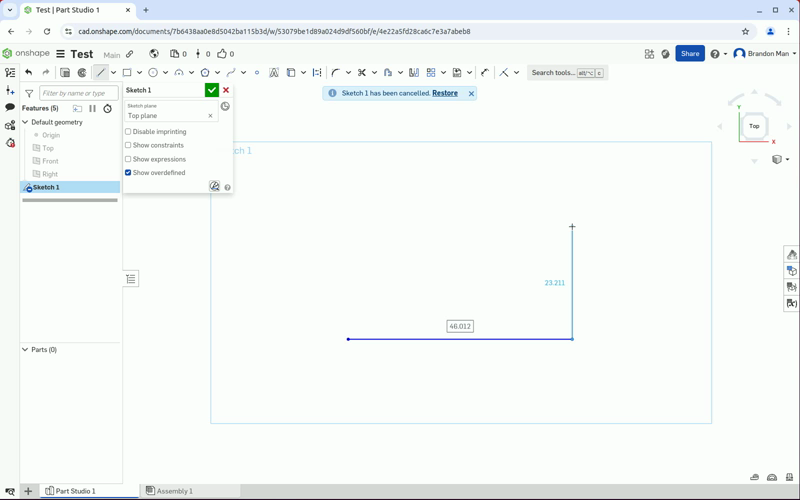
key_up(shift)
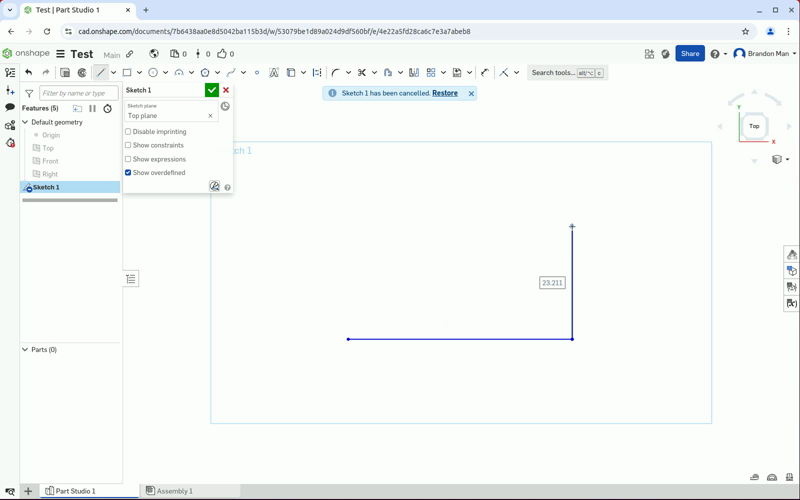
key_down(shift)
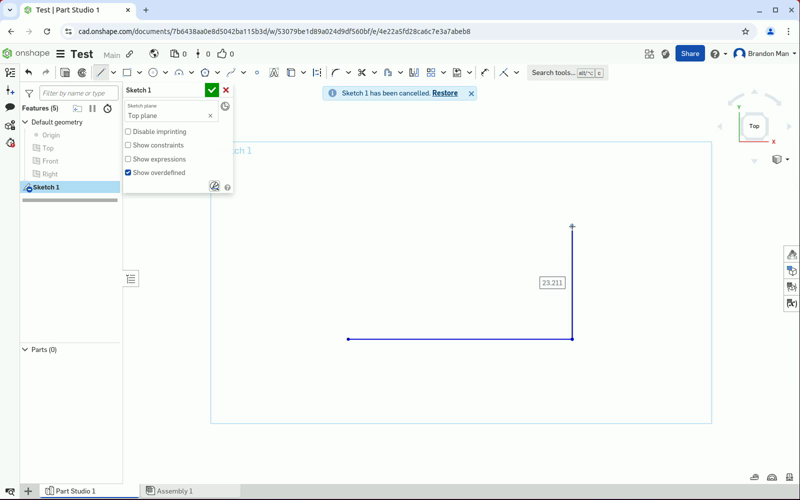
mouse_move(348, 226)
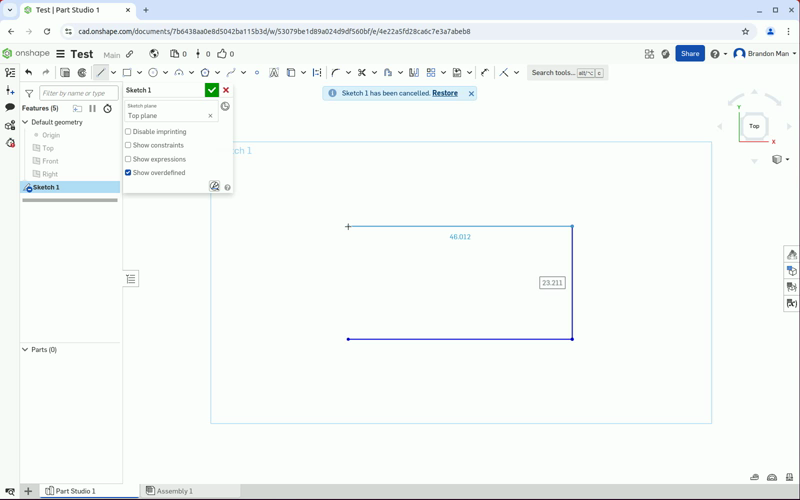
click(348, 226)
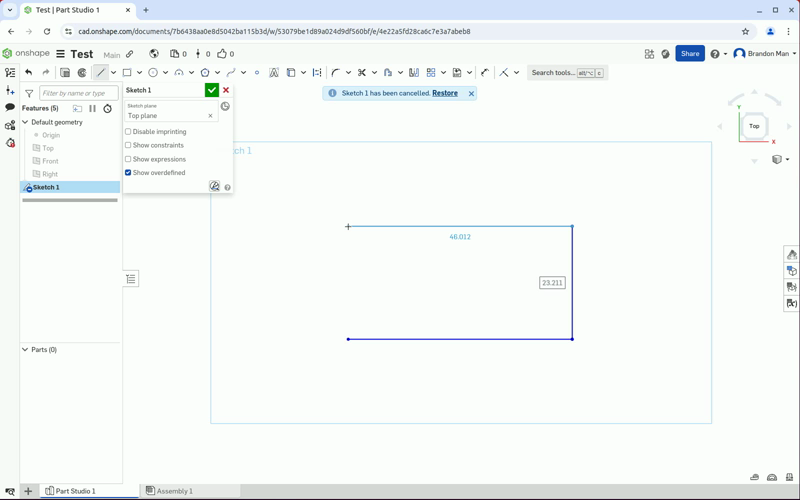
key_up(shift)
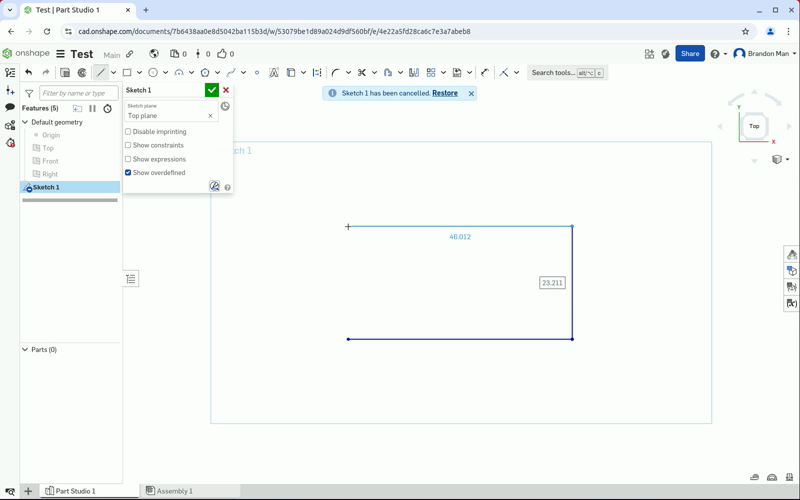
key_down(shift)
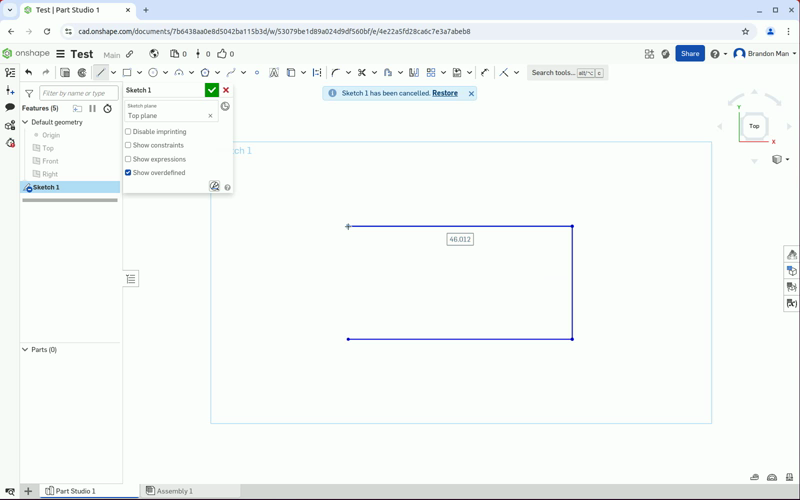
mouse_move(348, 339)
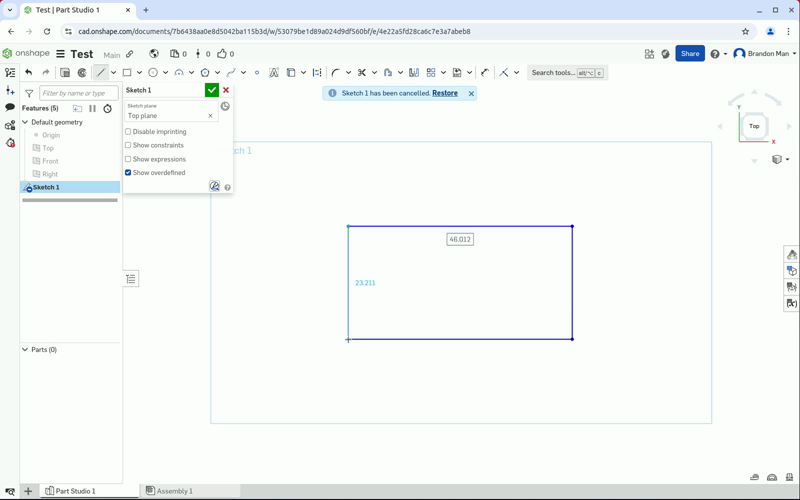
key_up(shift)
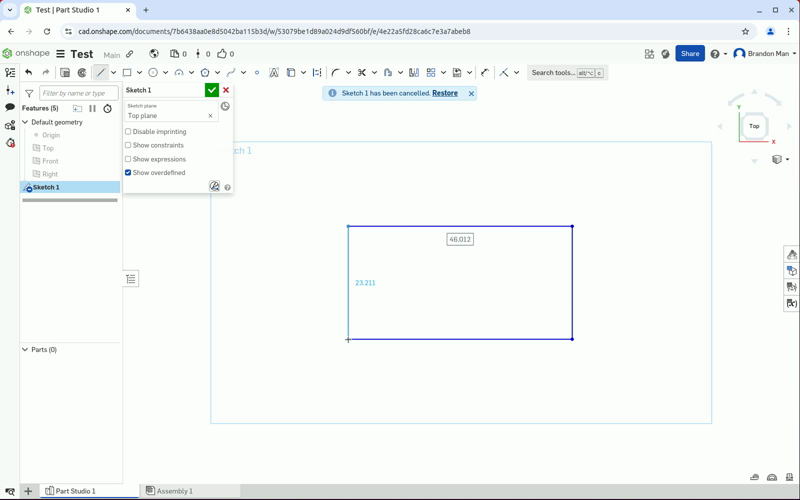
click(348, 339)
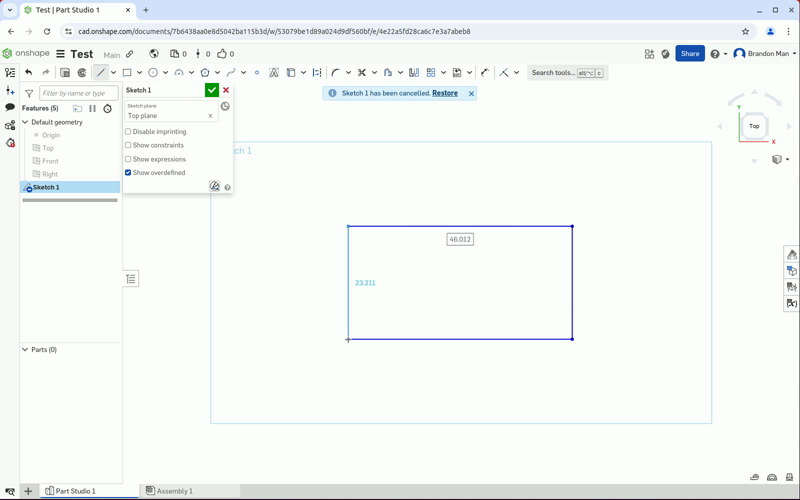
key(esc)
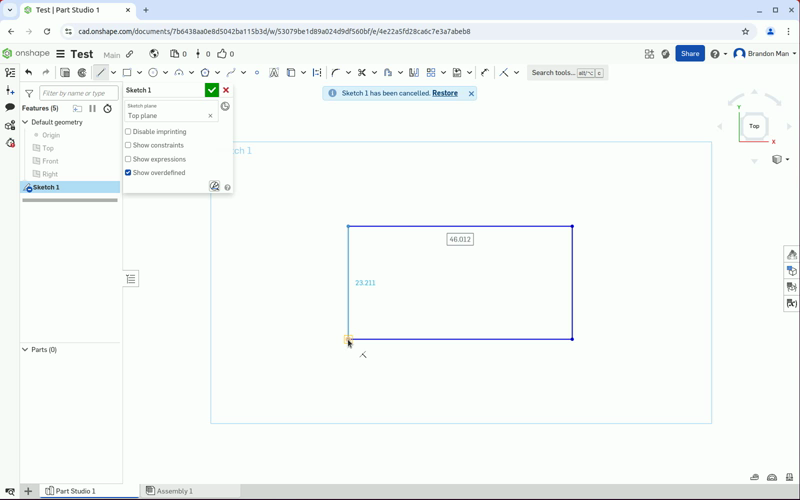
mouse_move(480, 299)
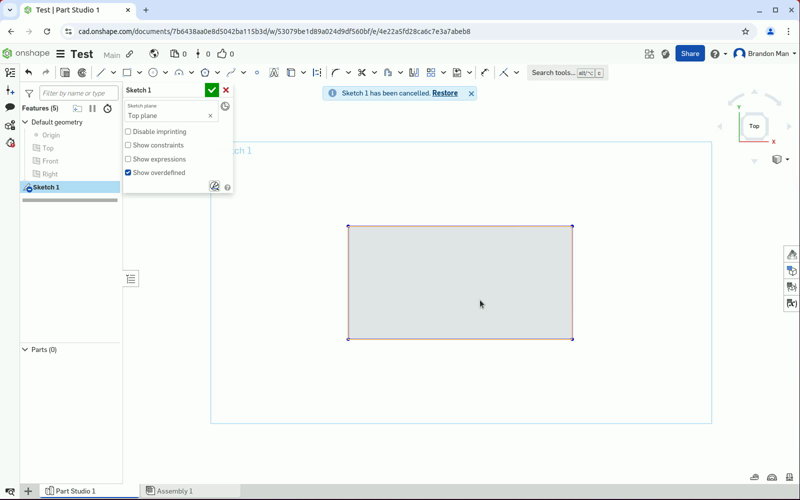
click(480, 299)
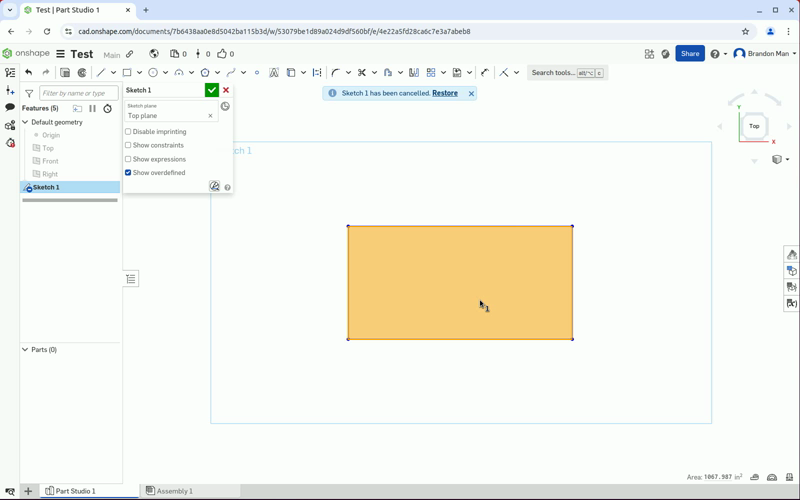
mouse_move(73, 352)
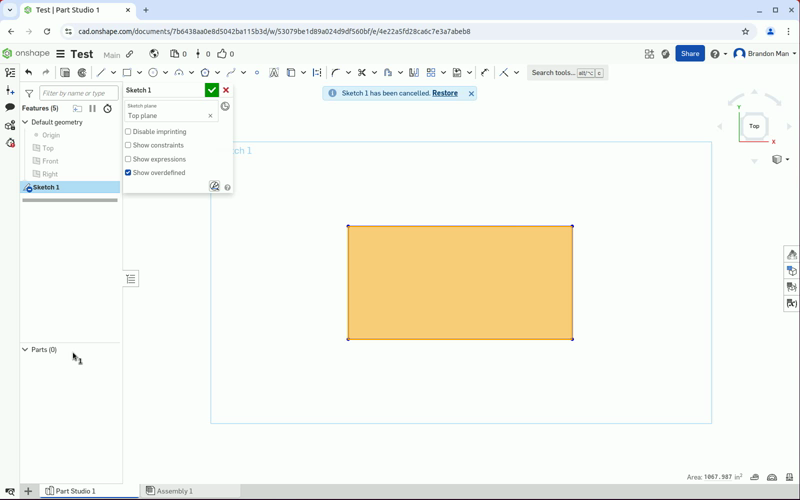
key(shift+y)
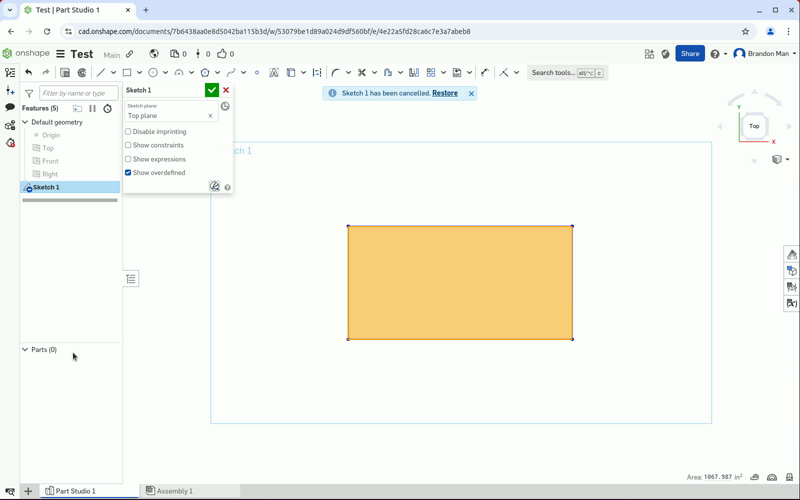
key(shift+e)
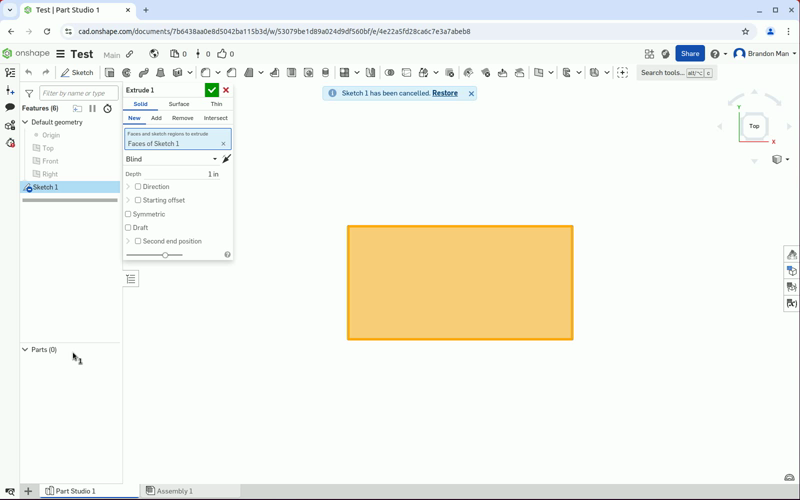
mouse_move(143, 106)
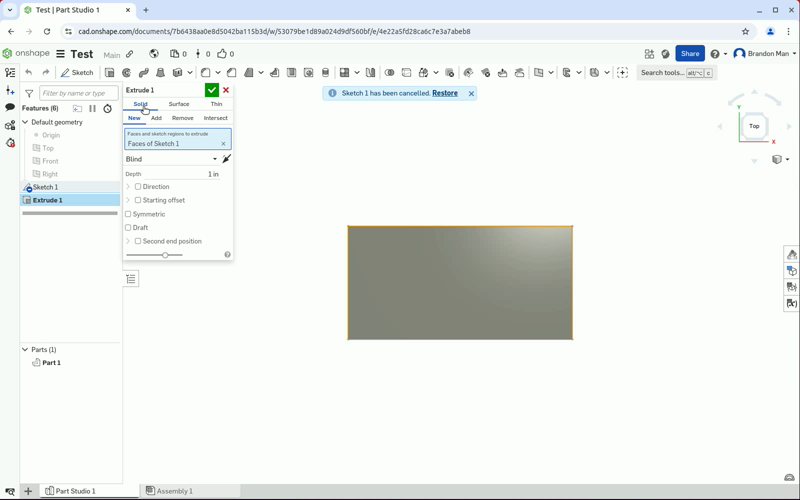
click(143, 106)
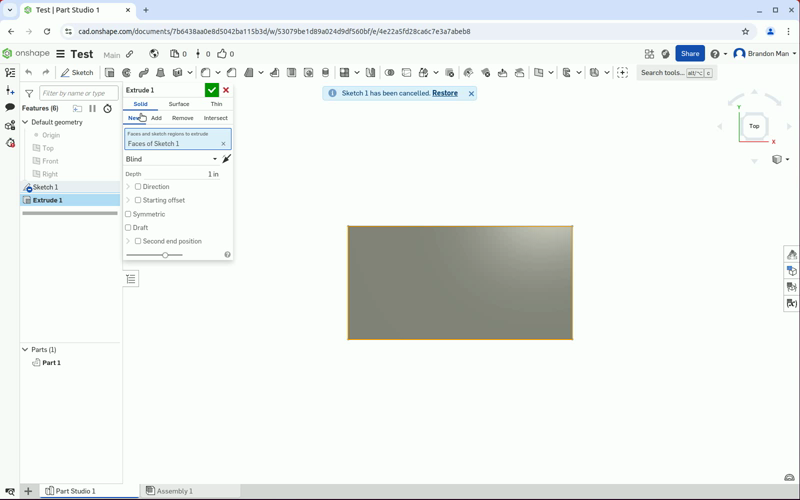
mouse_move(137, 120)
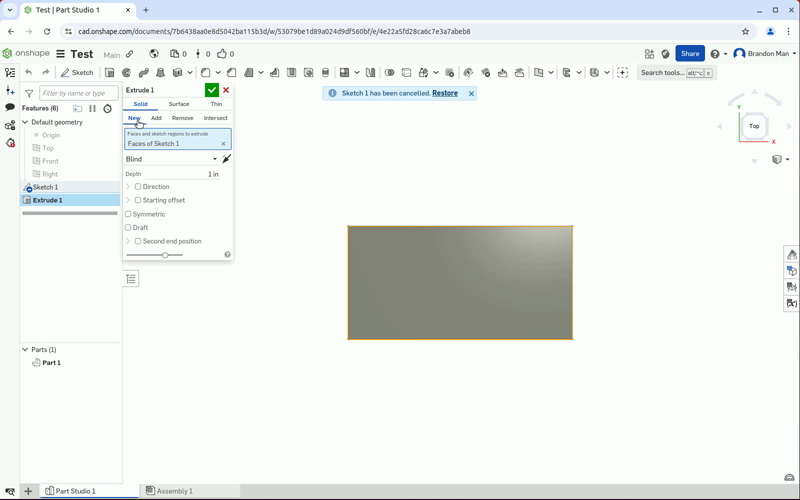
click(137, 120)
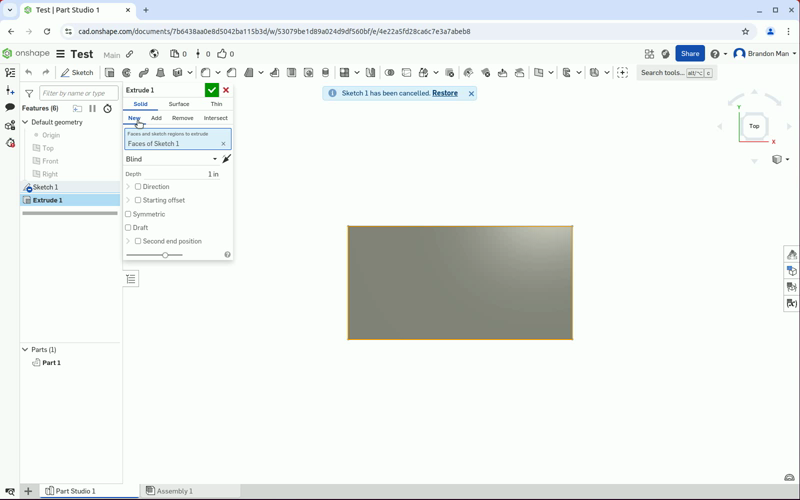
key(tab, 4)
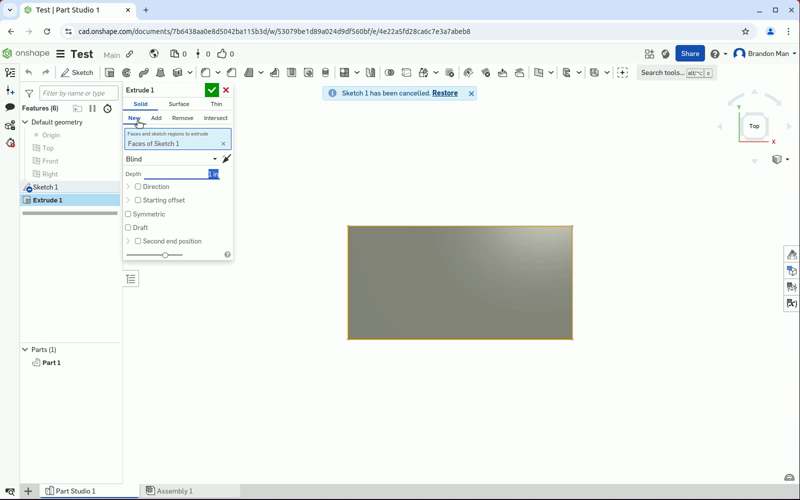
text(4.574)
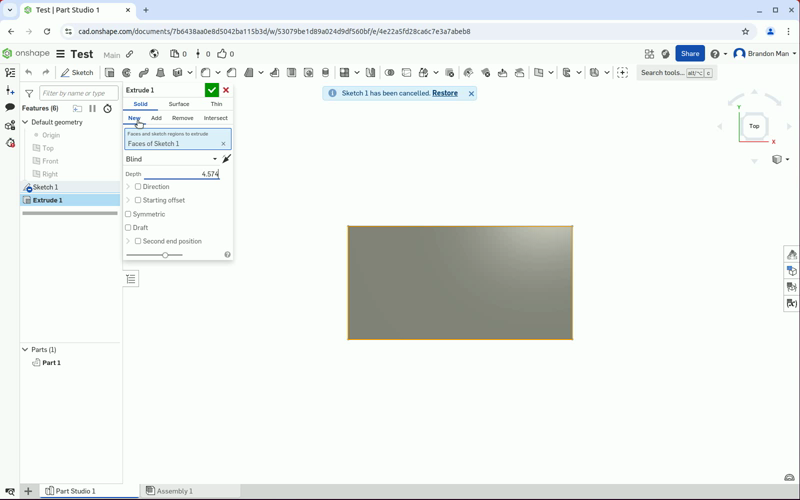
key(enter)
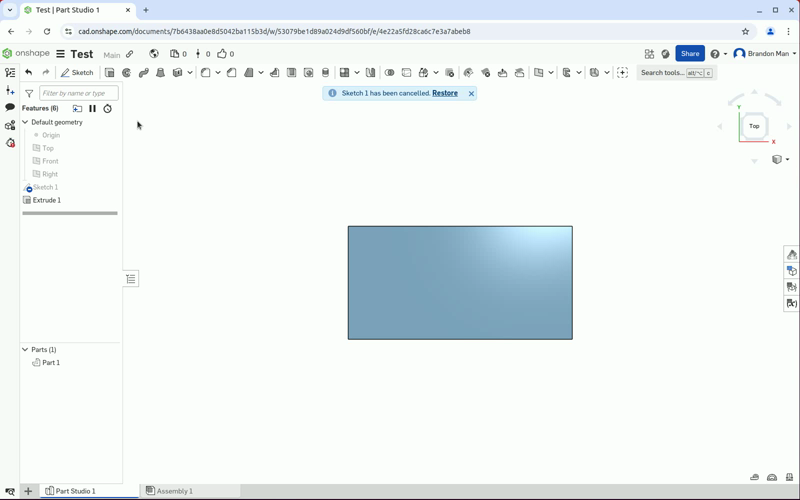
key(shift+h)
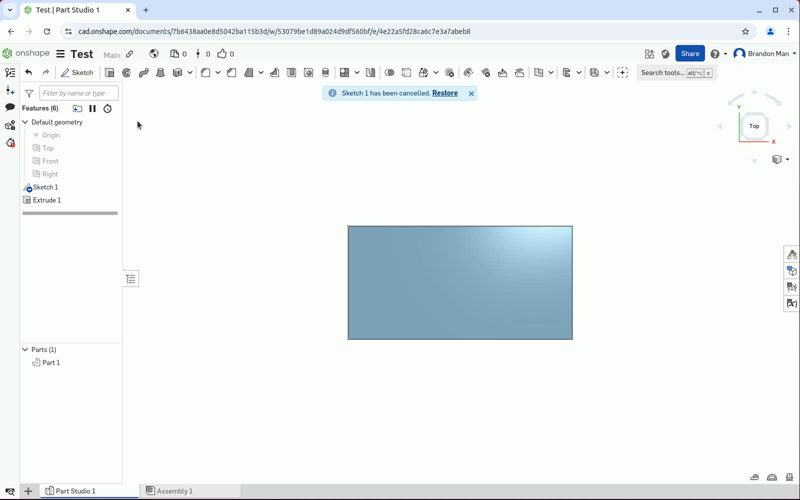
key(shift+h)
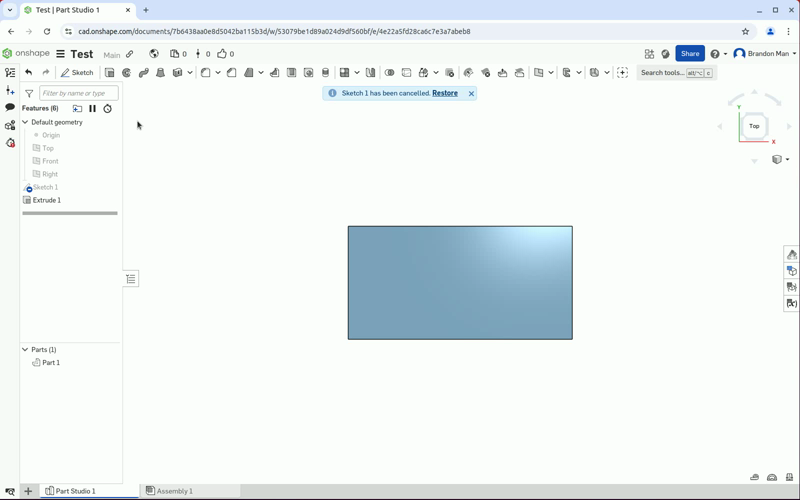
mouse_move(73, 189)
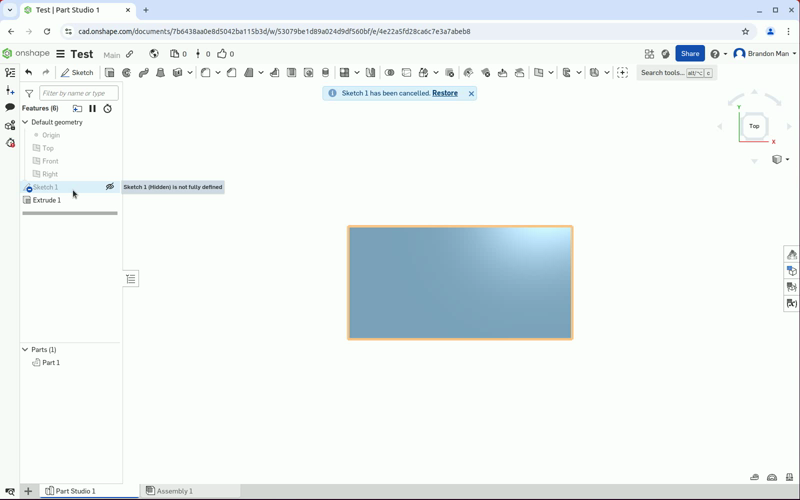
click(73, 189)
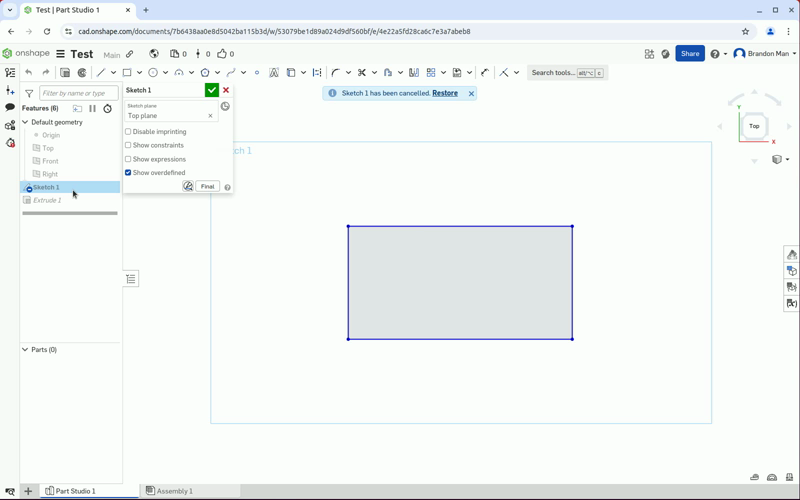
mouse_move(229, 92)
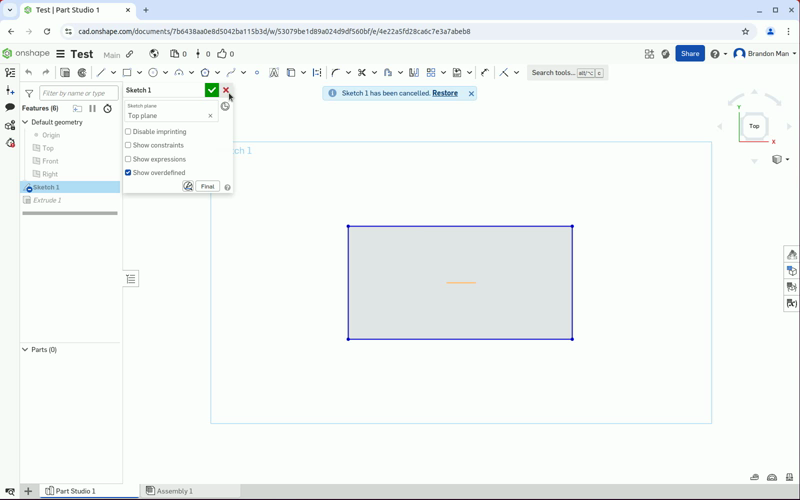
click(229, 92)
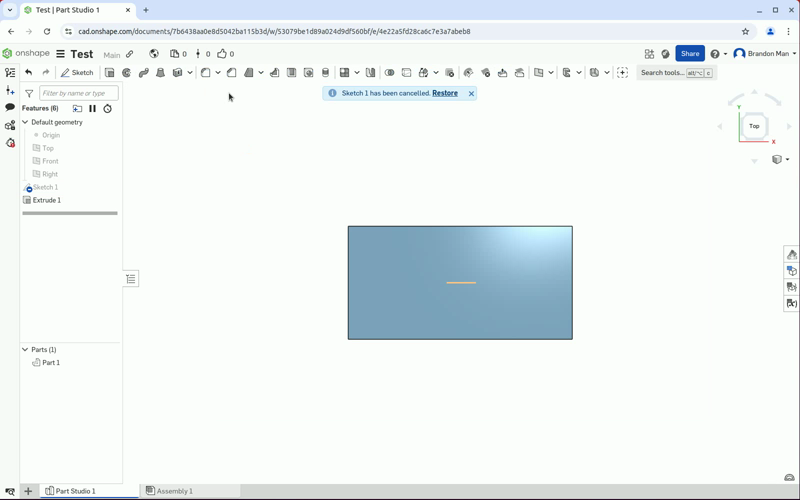
mouse_move(541, 75)
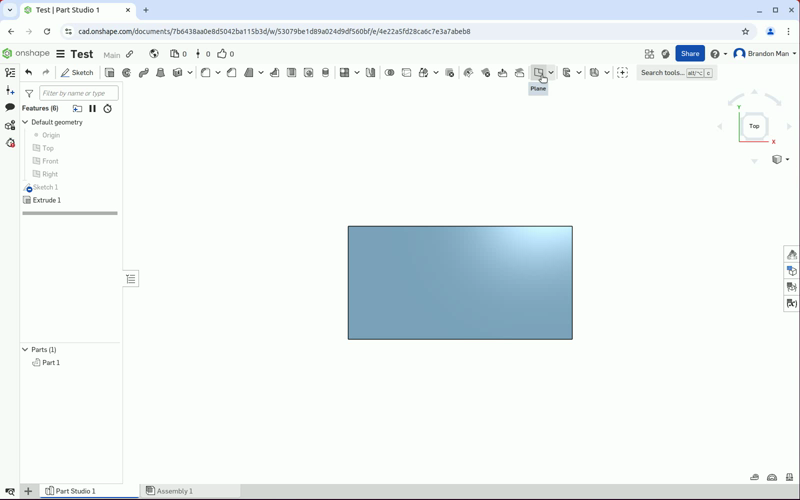
click(541, 75)
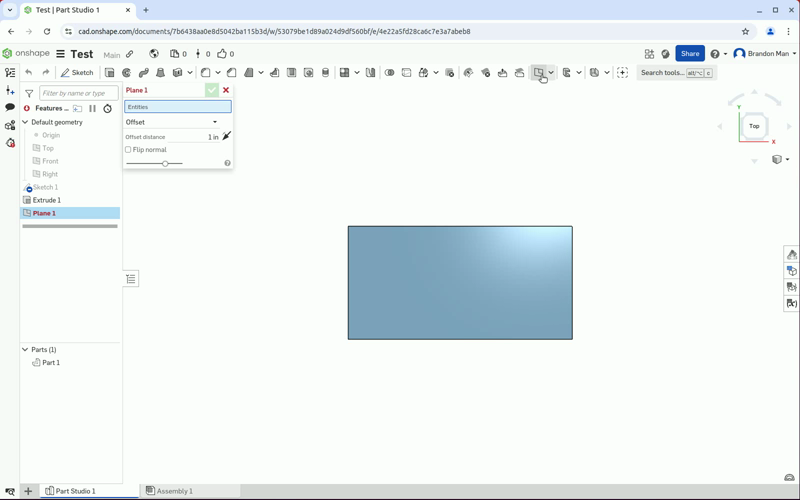
mouse_move(73, 150)
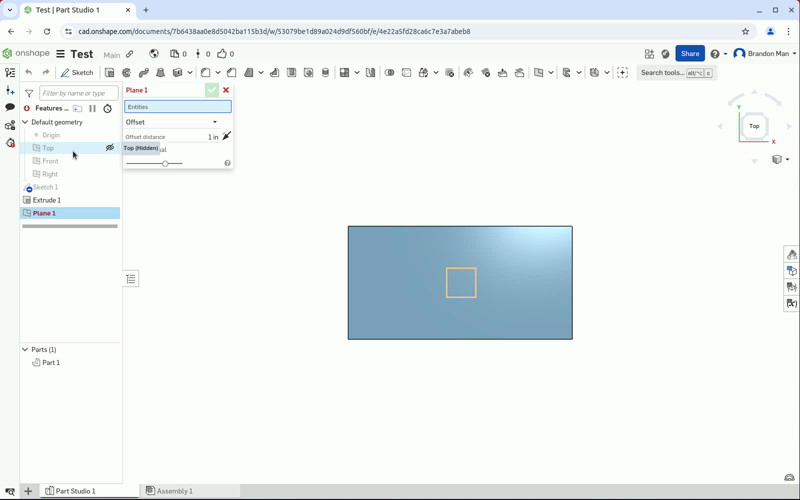
click(73, 150)
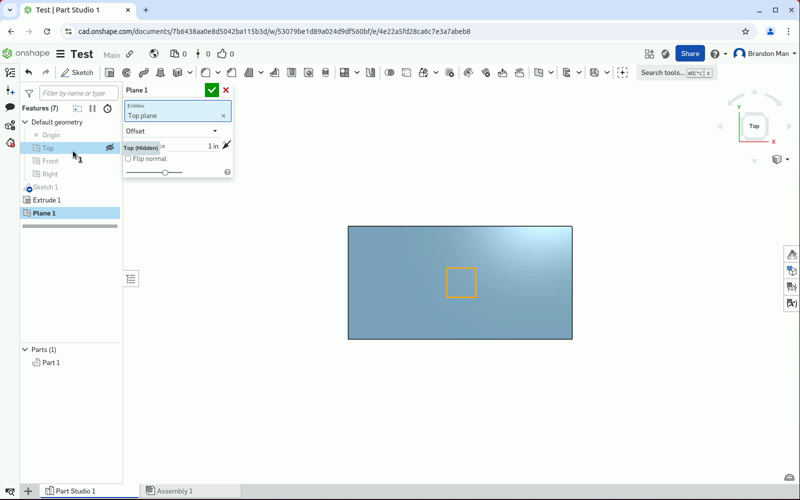
key(tab, 2)
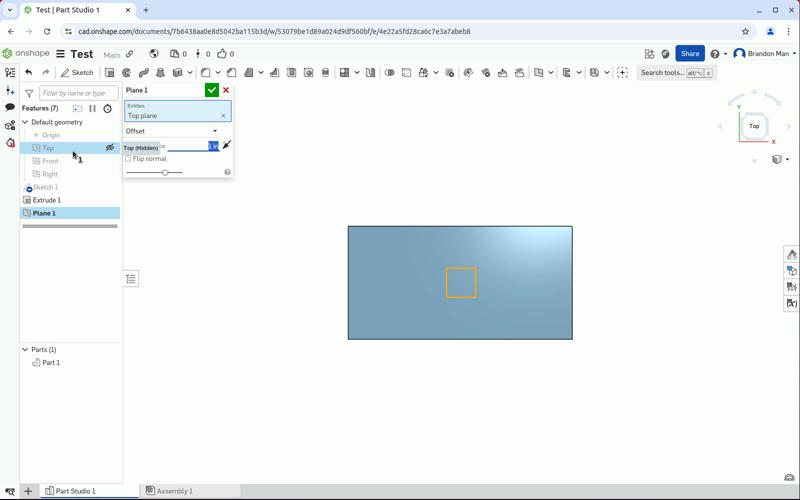
text(4.56)
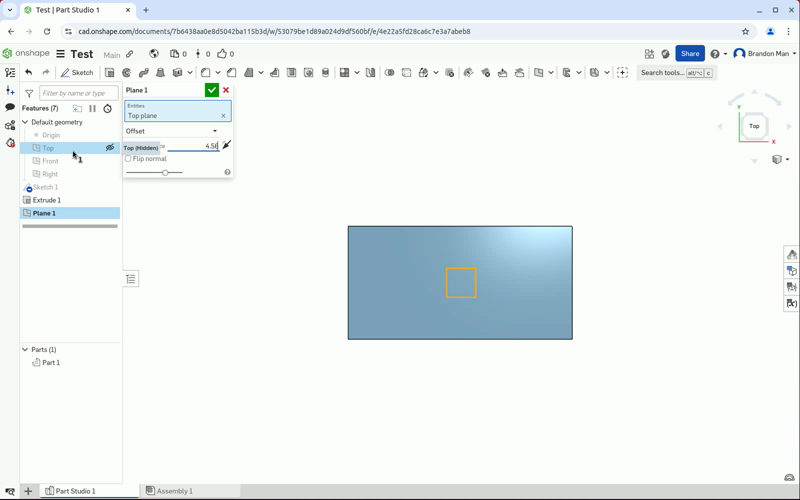
key(enter, 2)
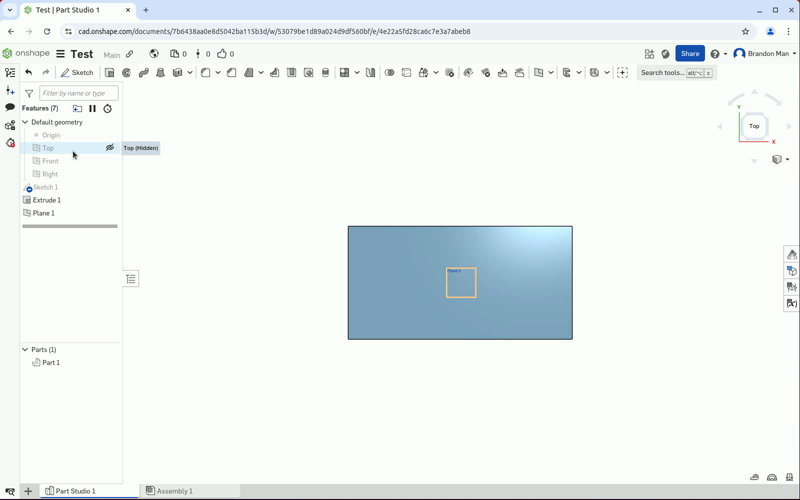
key(shift+s)
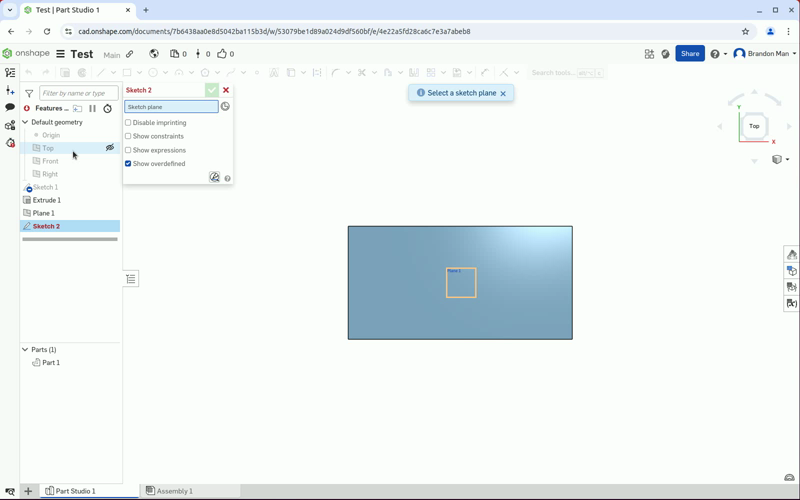
mouse_move(73, 215)
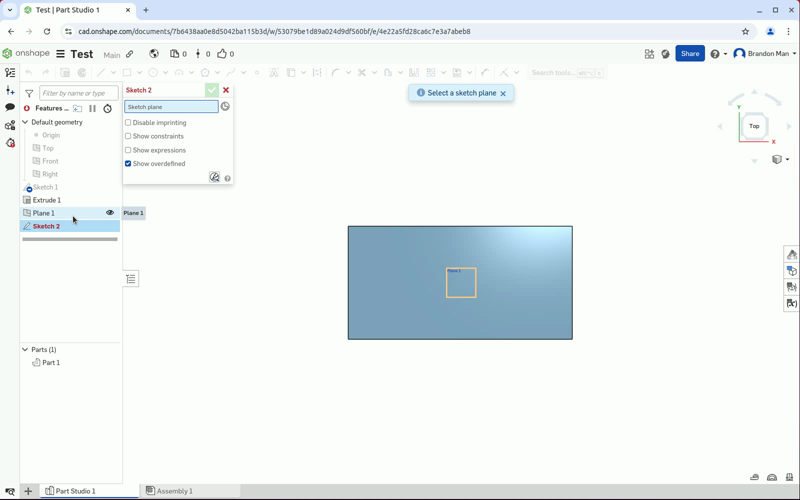
click(73, 215)
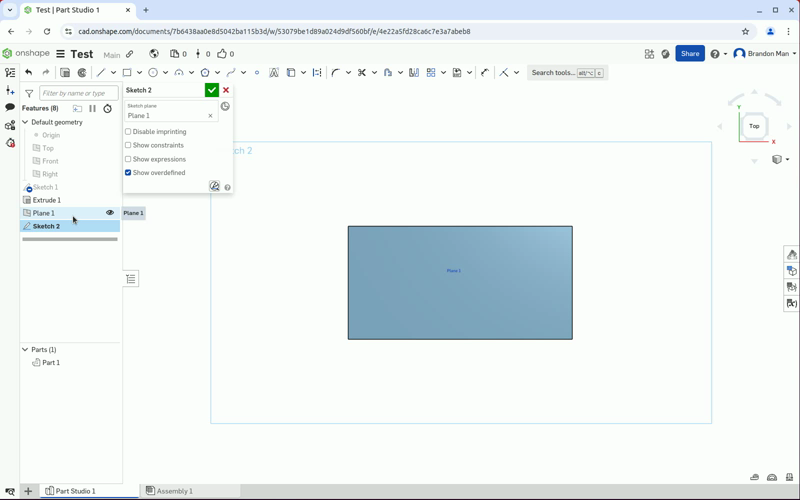
mouse_move(73, 352)
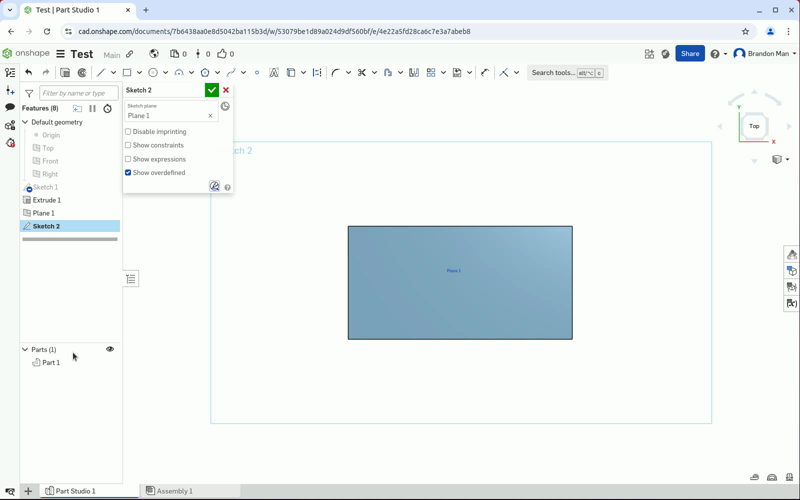
key(y)
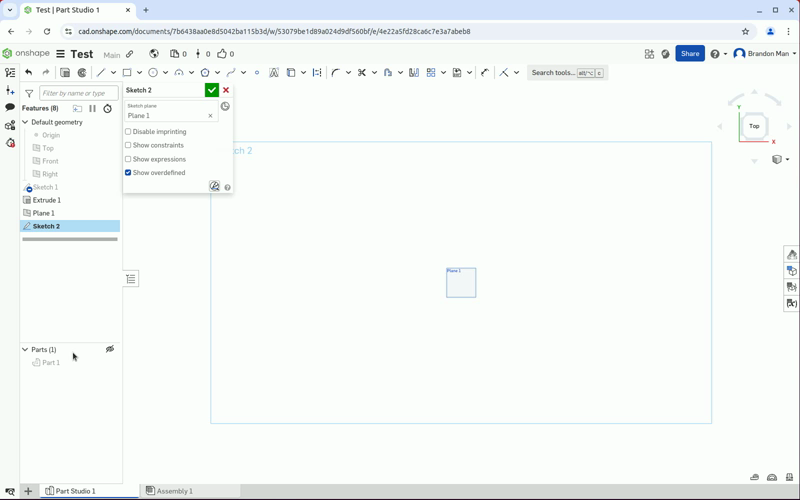
key(c)
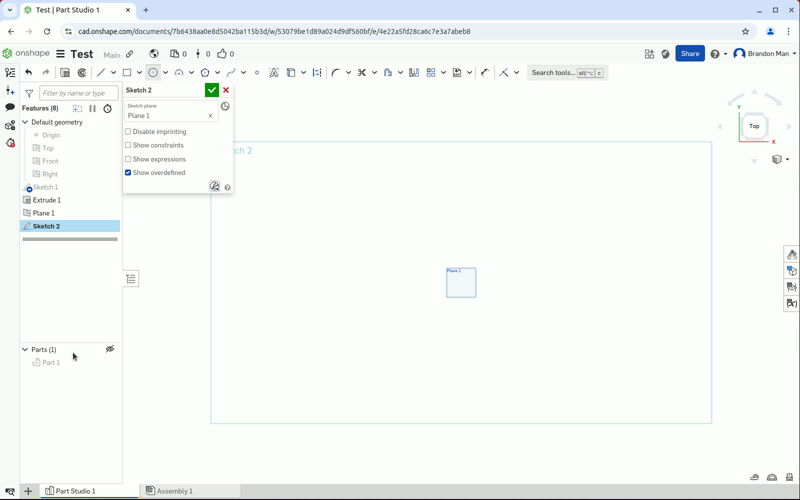
key_down(shift)
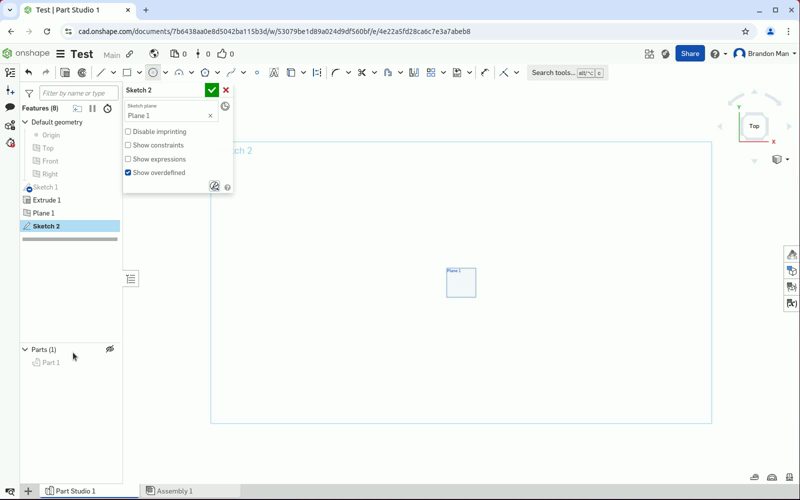
mouse_move(427, 282)
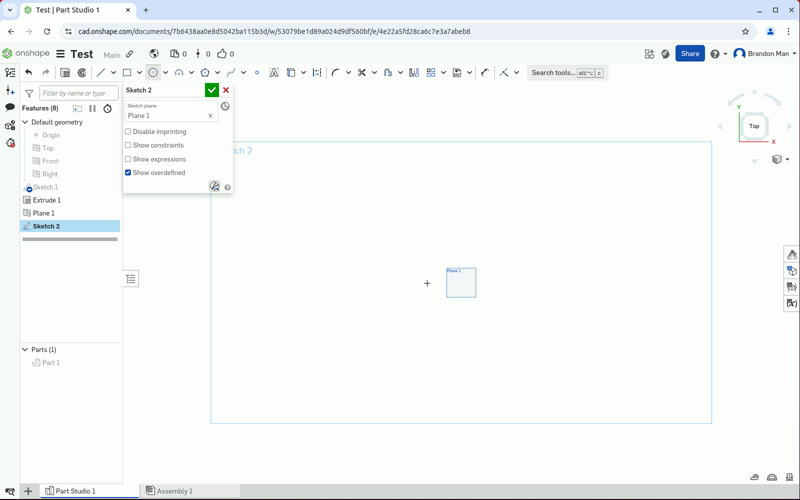
click(427, 282)
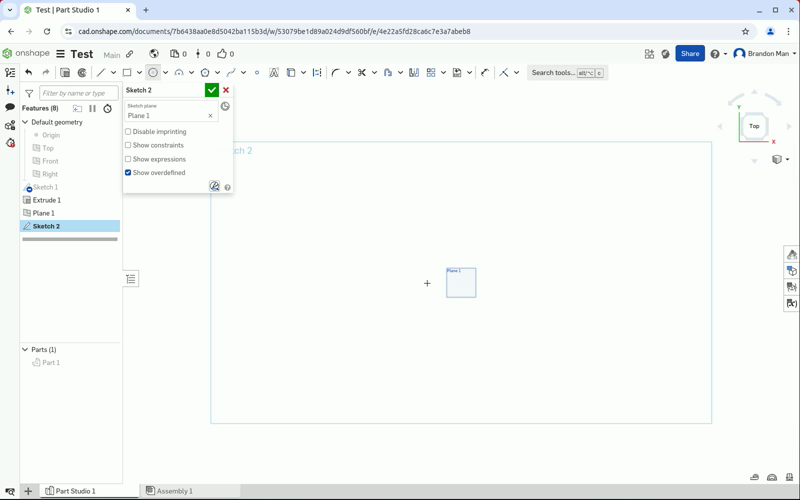
key_up(shift)
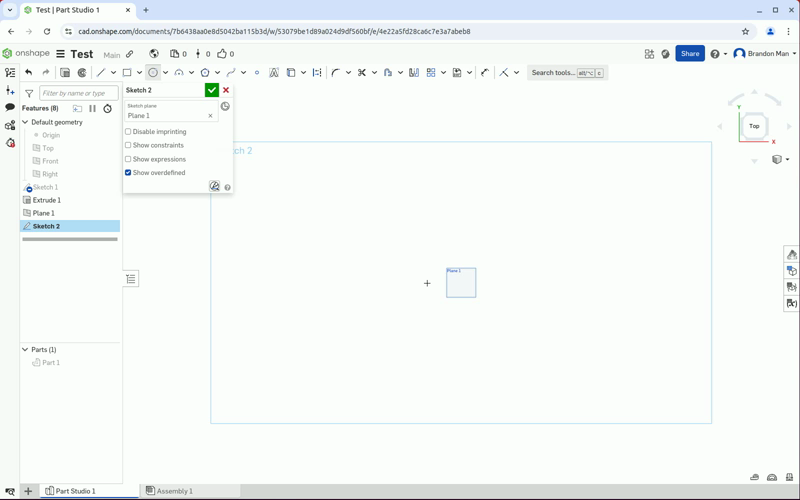
mouse_move(433, 282)
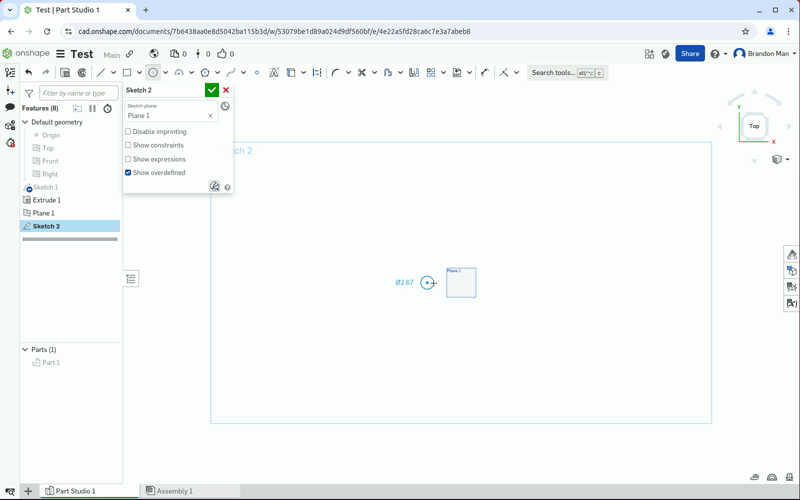
click(433, 282)
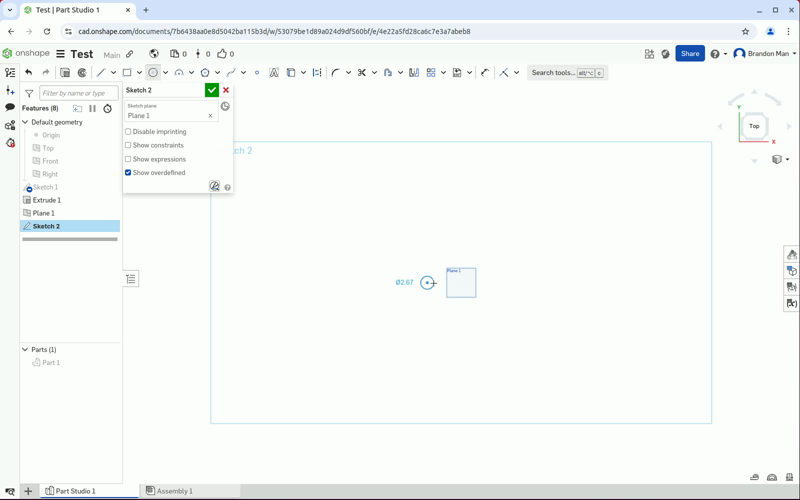
key(esc)
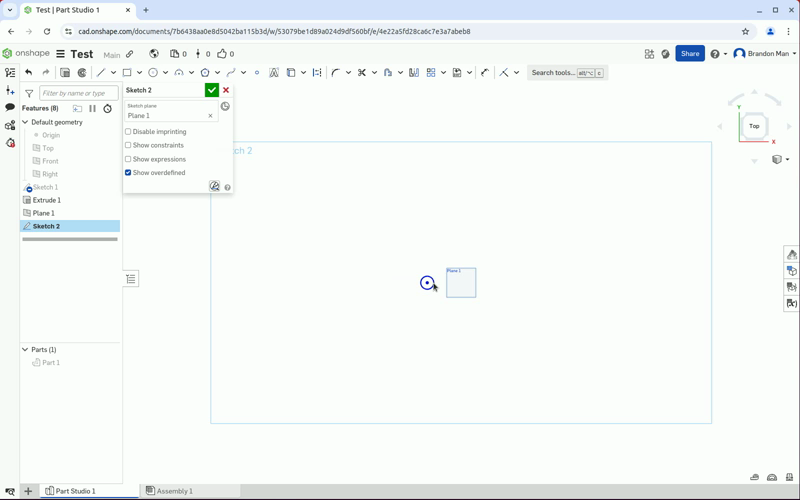
mouse_move(429, 286)
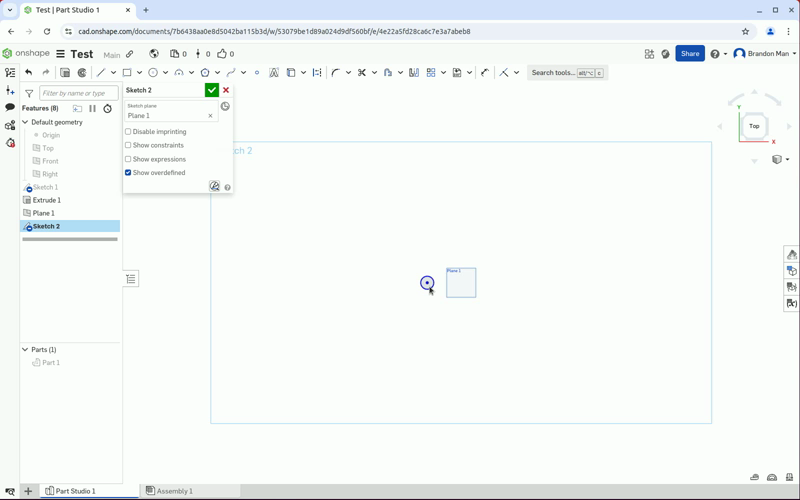
scroll(6)
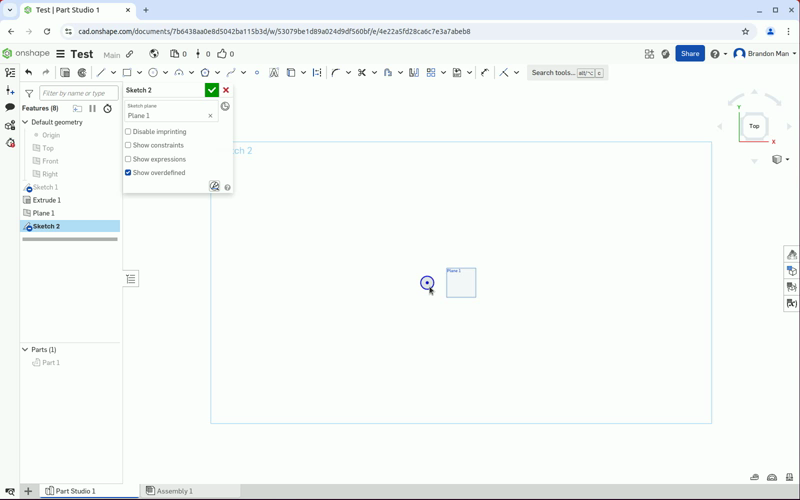
scroll(6)
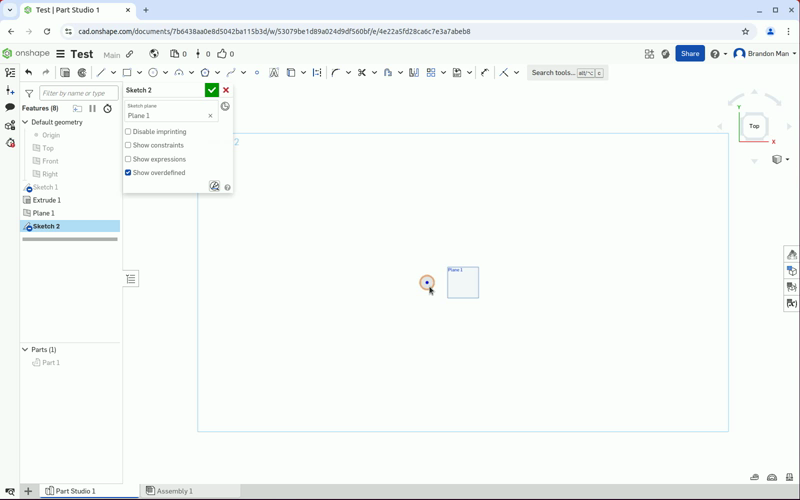
scroll(6)
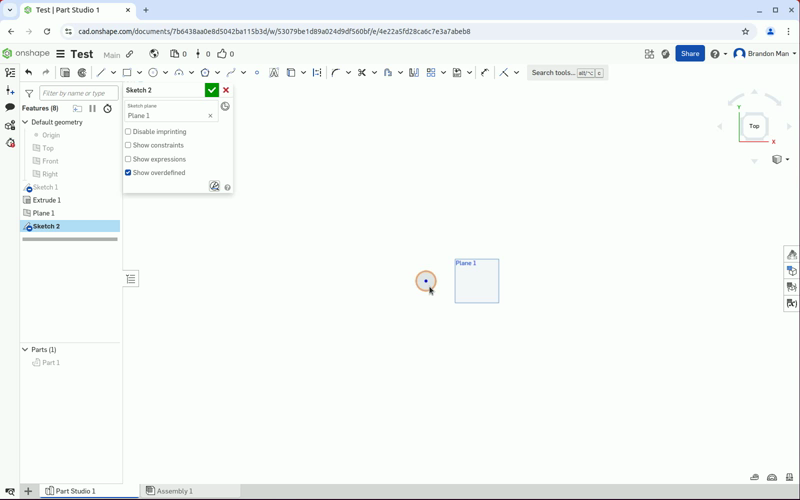
scroll(6)
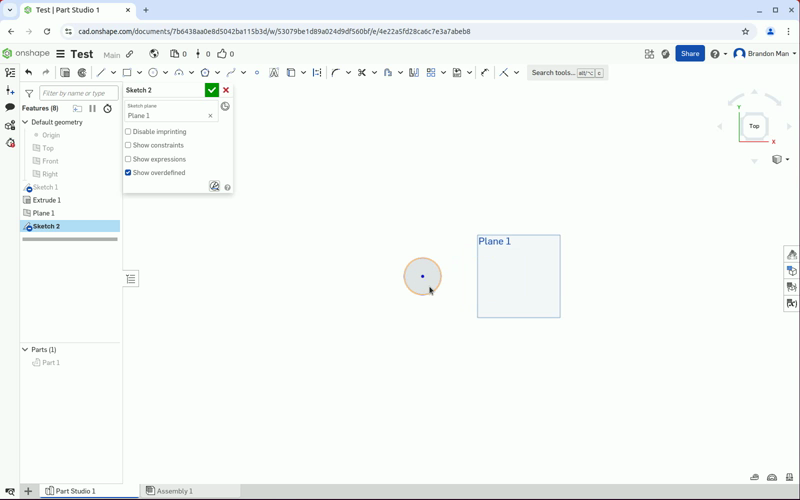
scroll(6)
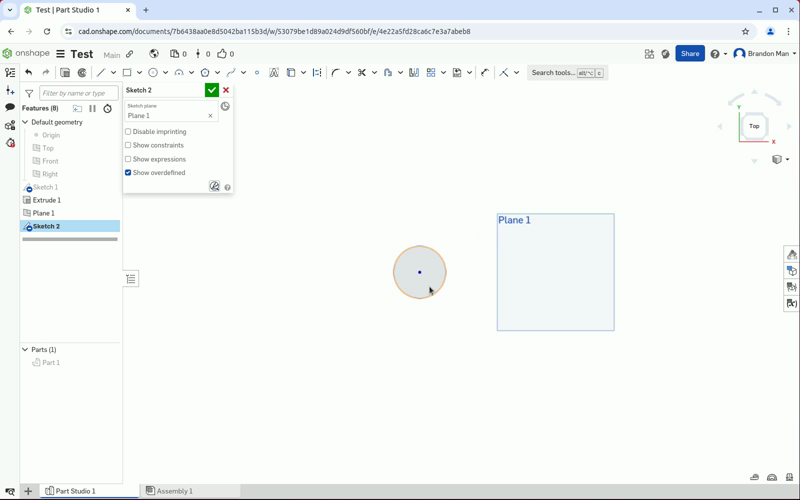
scroll(6)
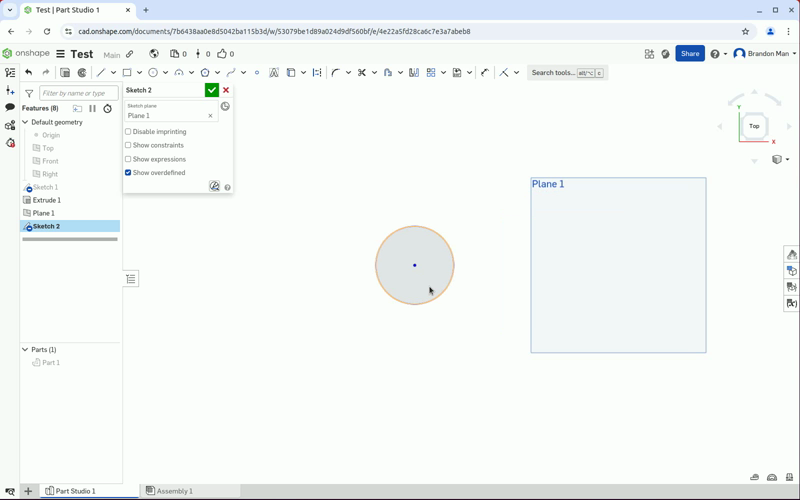
scroll(6)
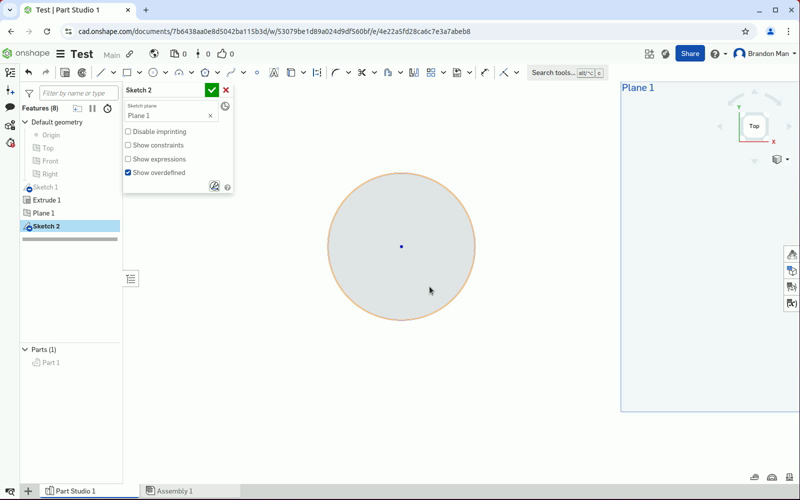
click(429, 286)
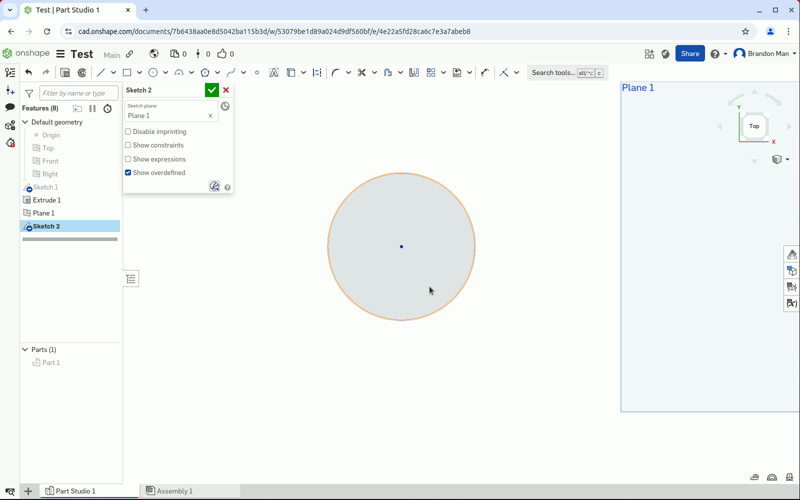
scroll(-6)
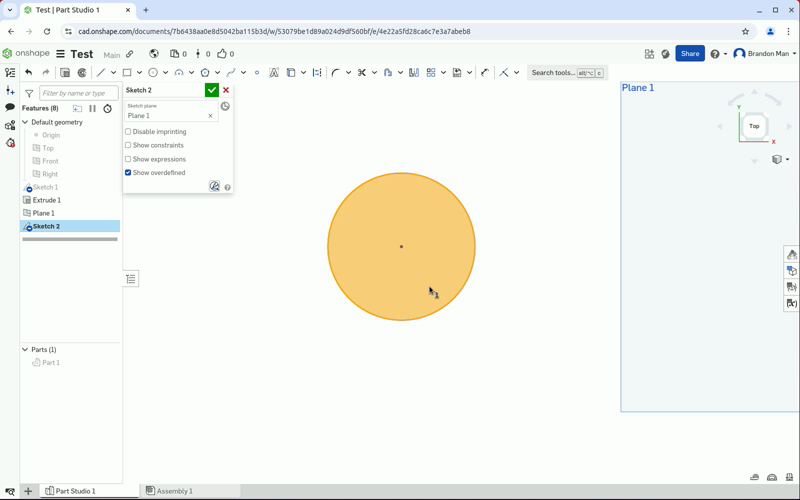
scroll(-6)
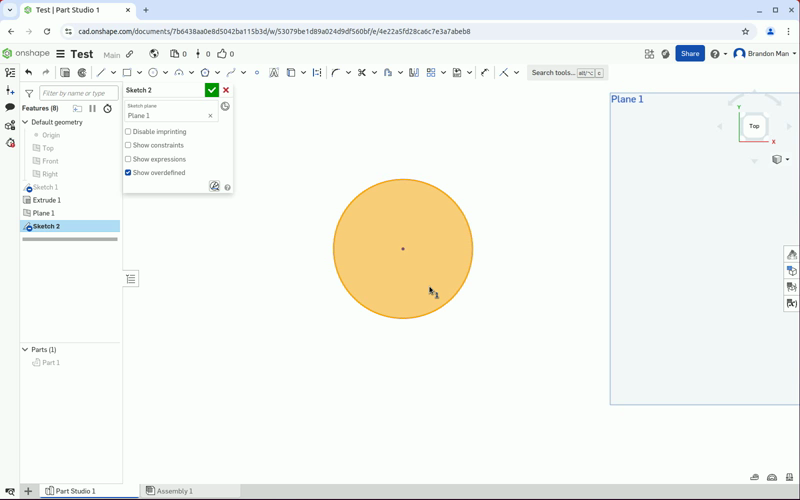
scroll(-6)
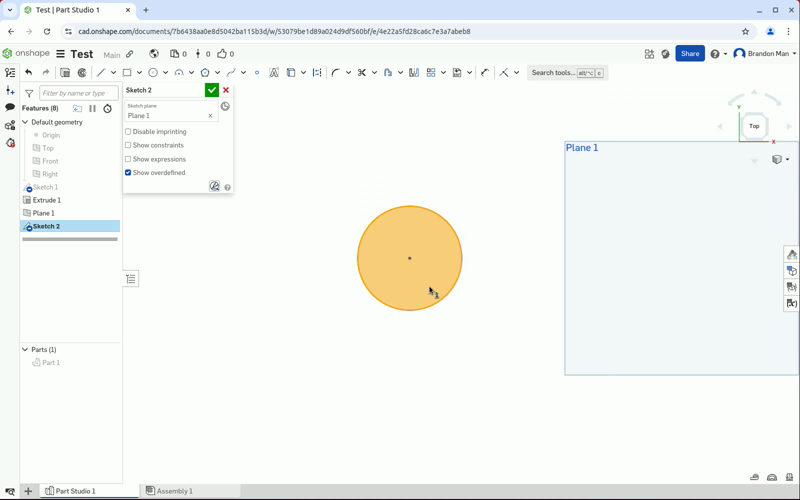
scroll(-6)
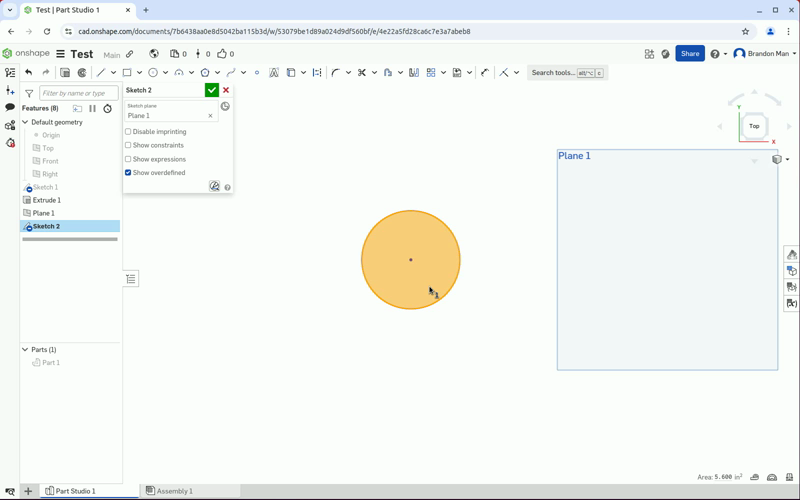
scroll(-6)
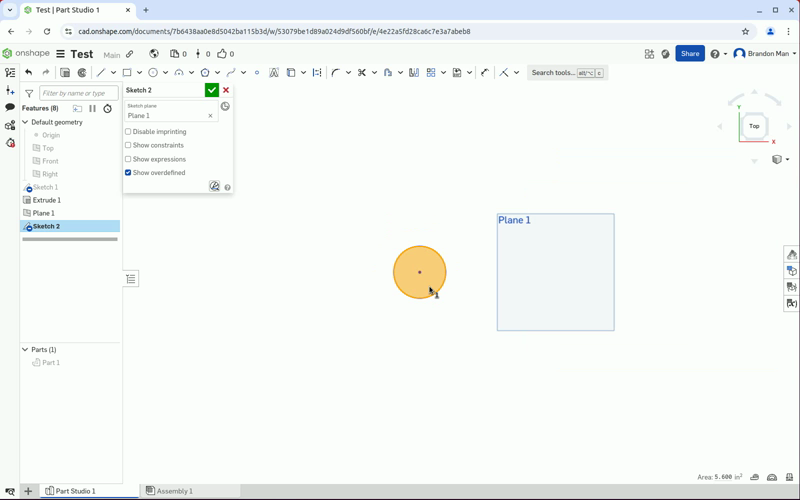
scroll(-6)
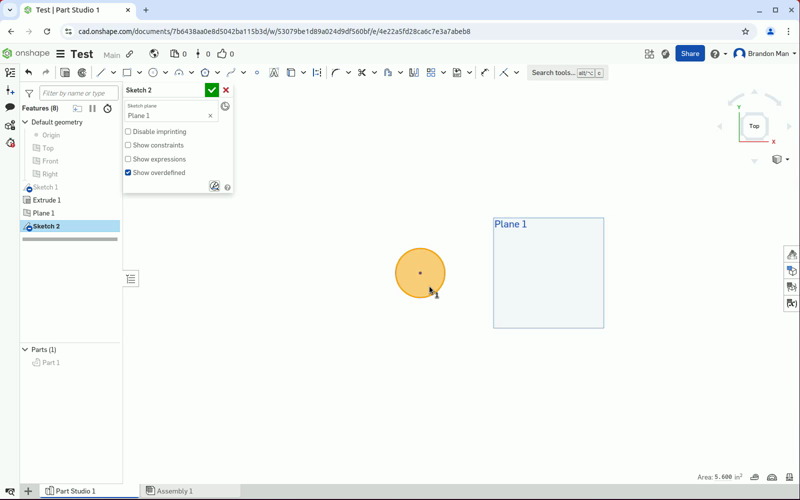
scroll(-6)
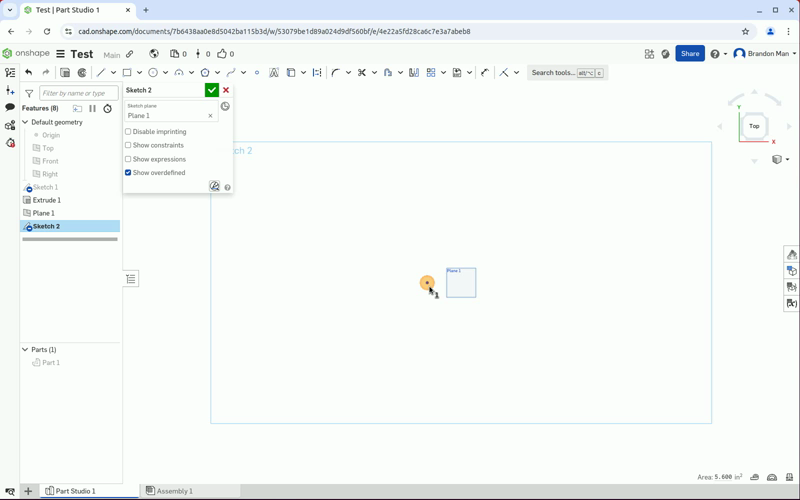
mouse_move(73, 352)
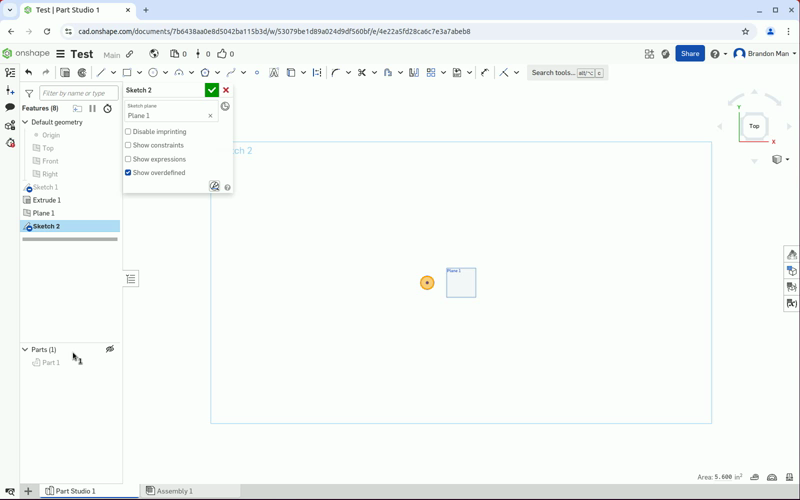
key(shift+y)
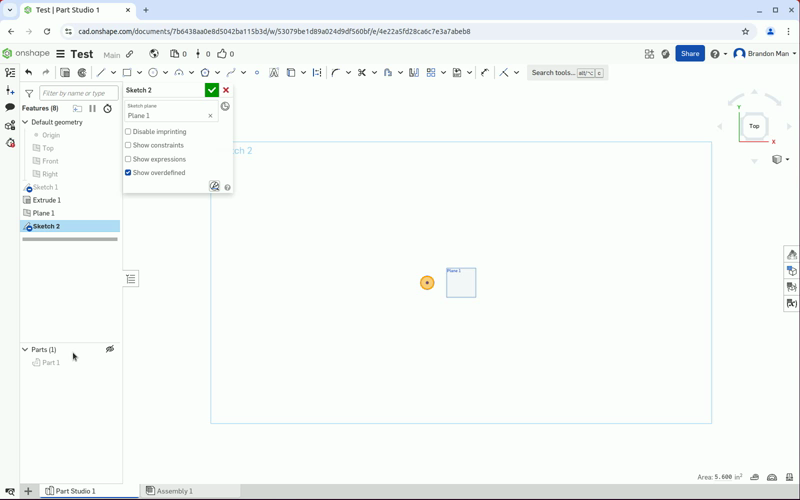
key(shift+e)
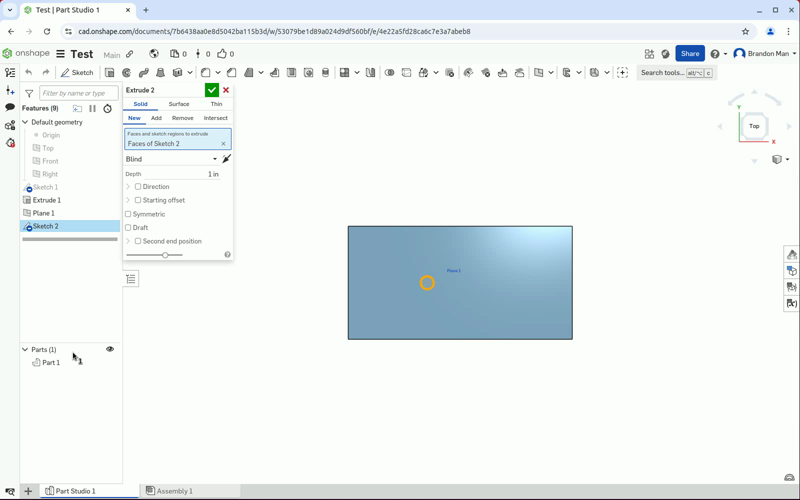
mouse_move(143, 106)
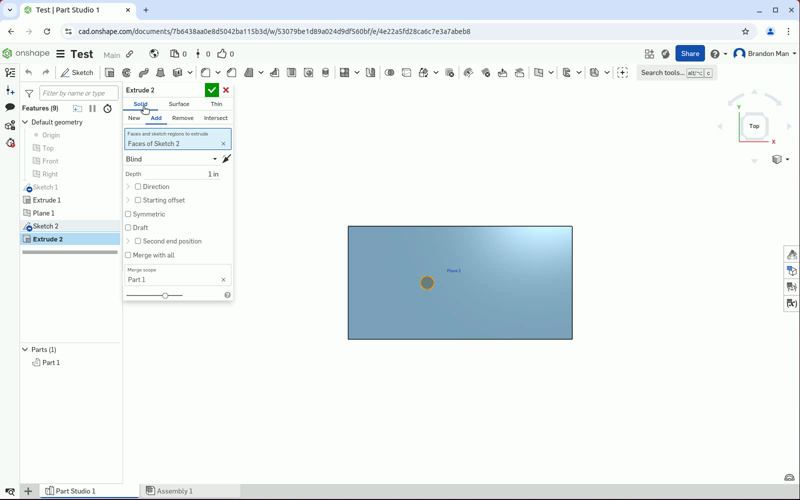
click(143, 106)
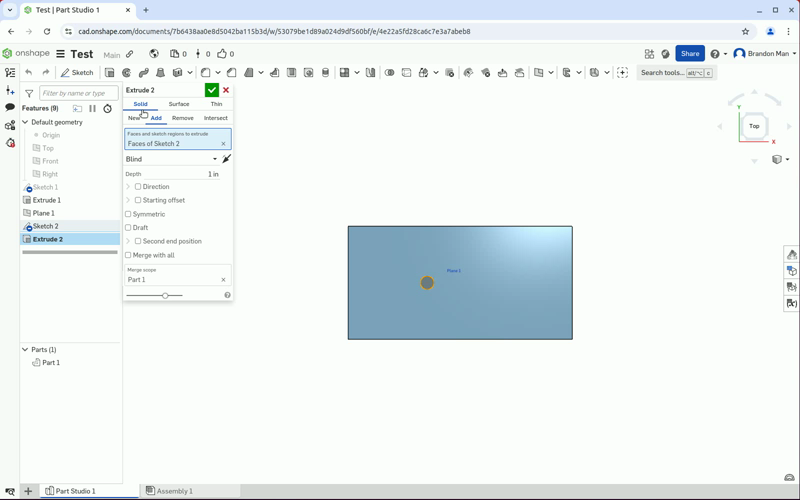
mouse_move(137, 120)
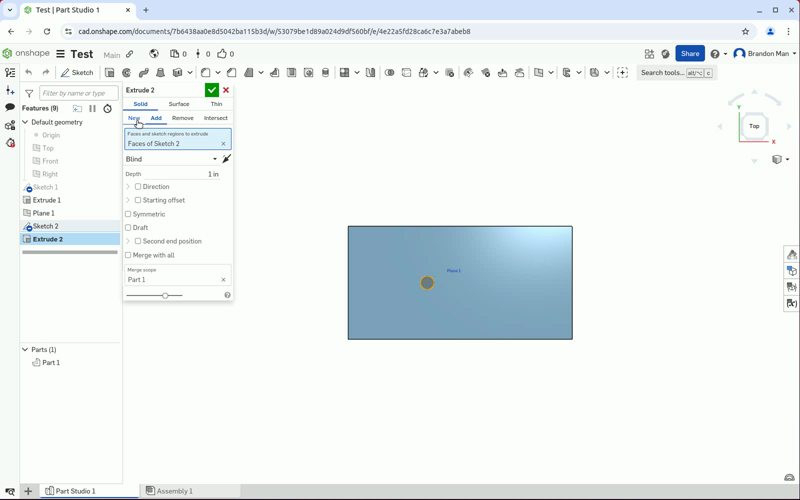
click(137, 120)
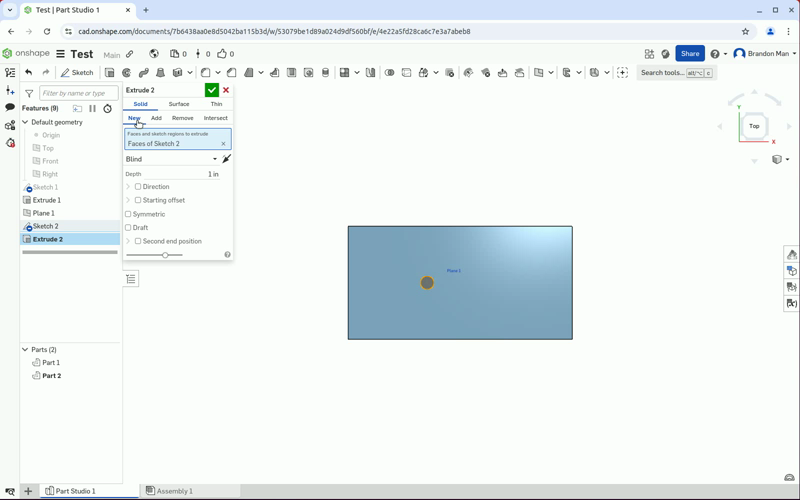
key(tab, 4)
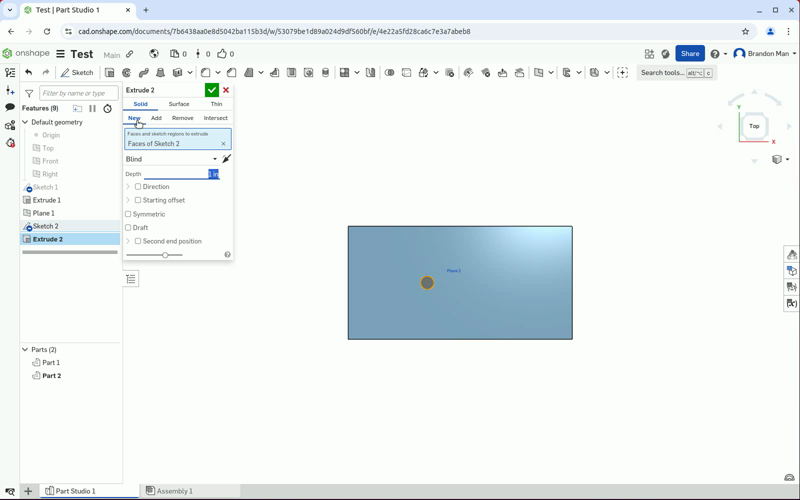
text(2.407)
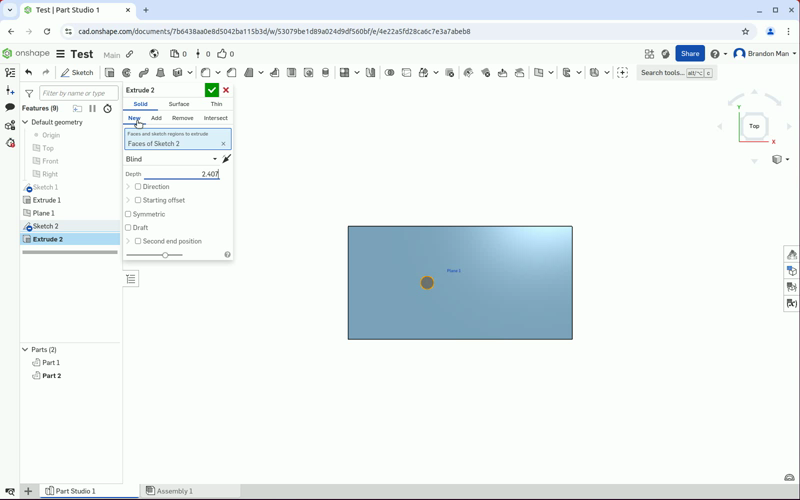
key(enter)
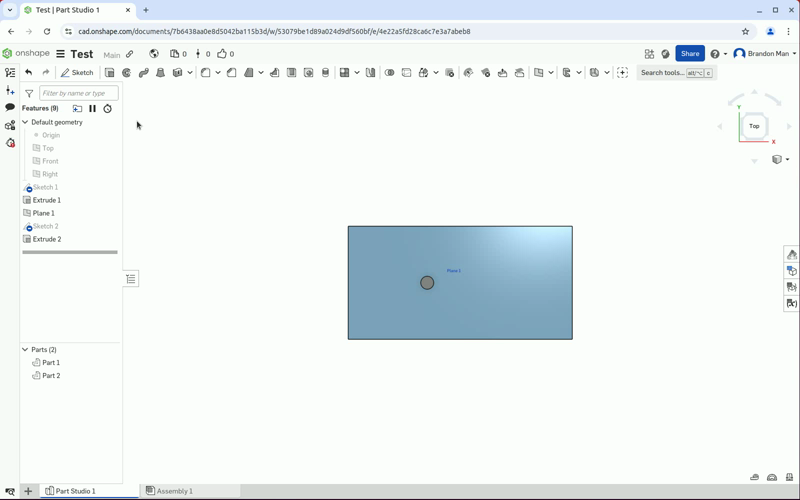
key(shift+h)
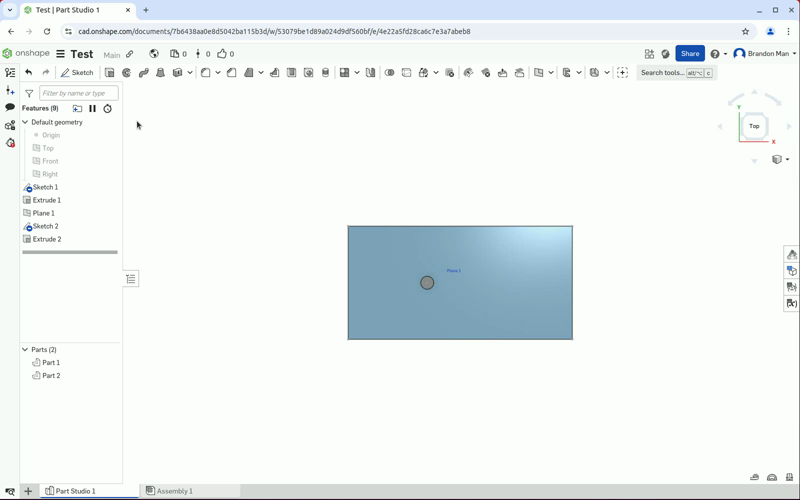
key(shift+h)
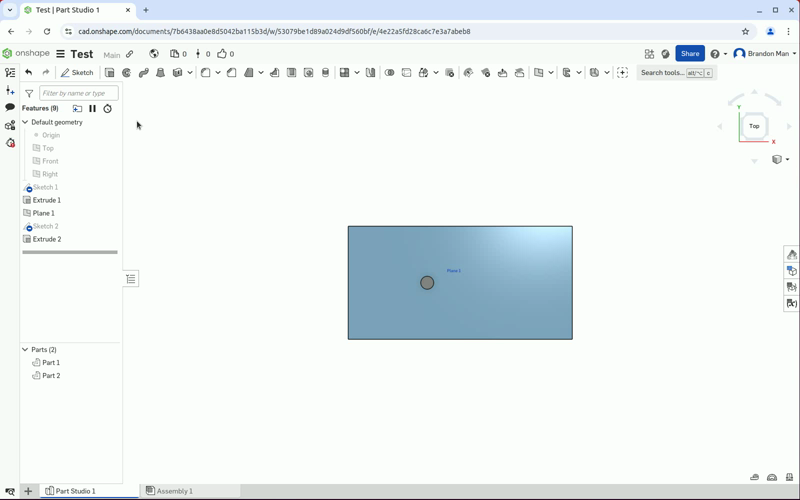
mouse_move(73, 189)
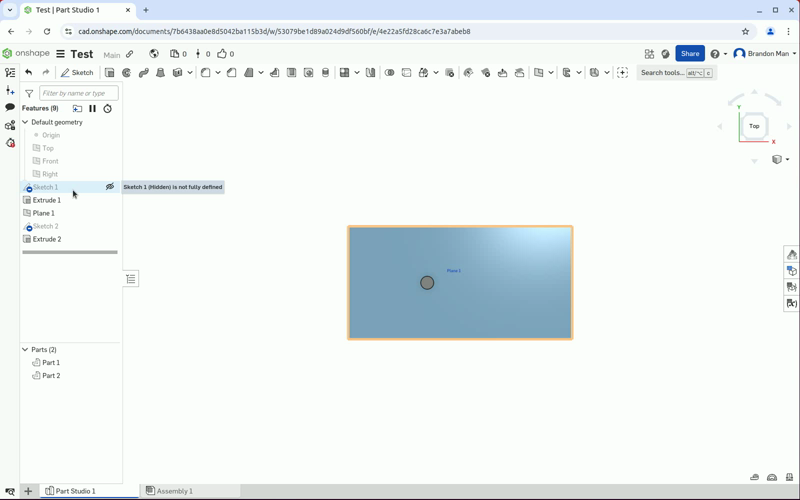
click(73, 189)
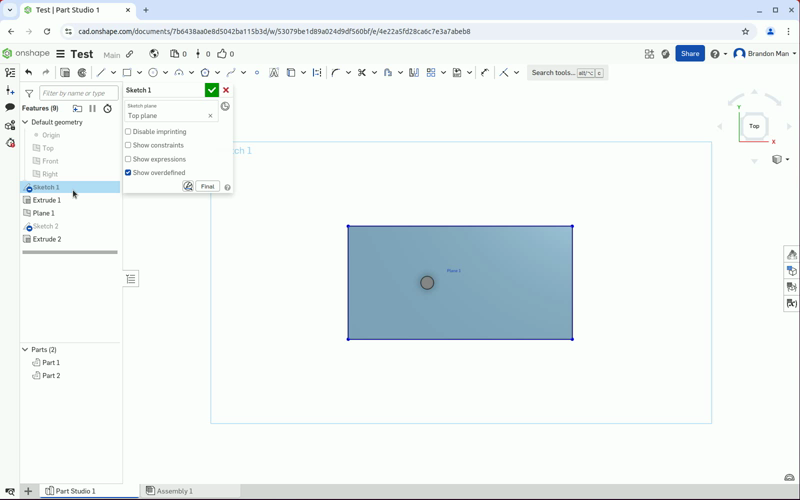
mouse_move(229, 92)
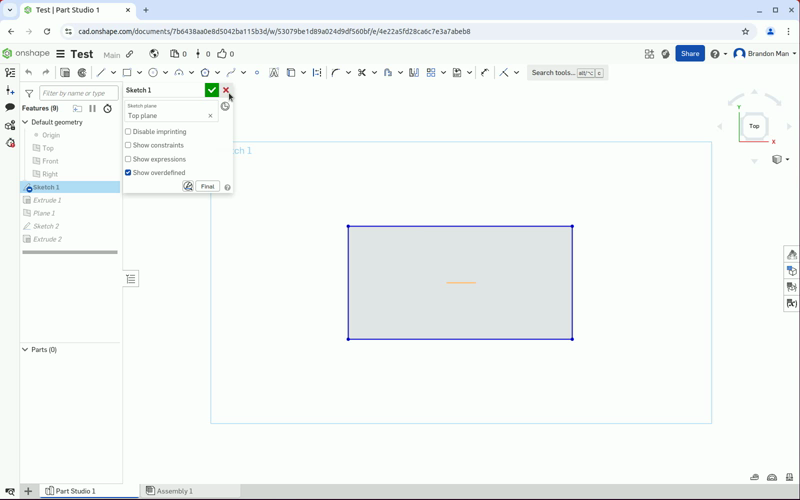
click(229, 92)
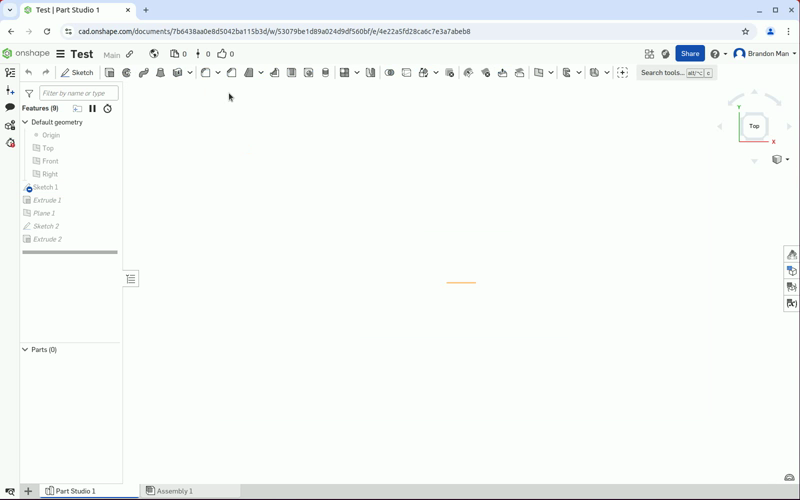
key(shift+s)
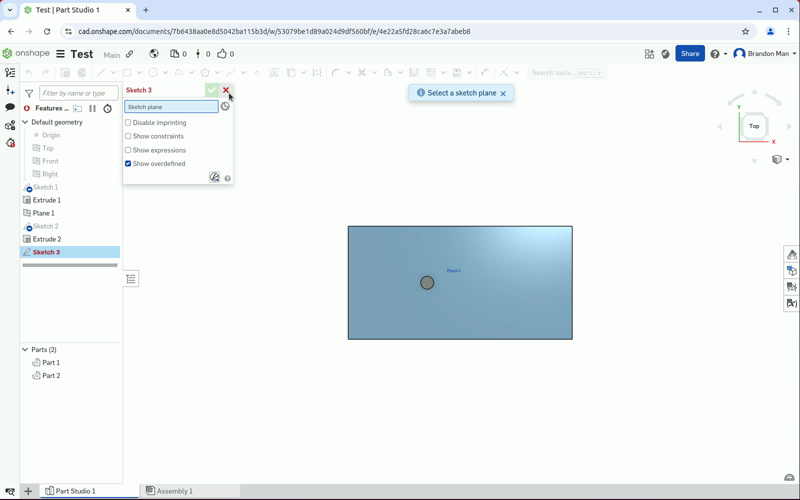
mouse_move(73, 215)
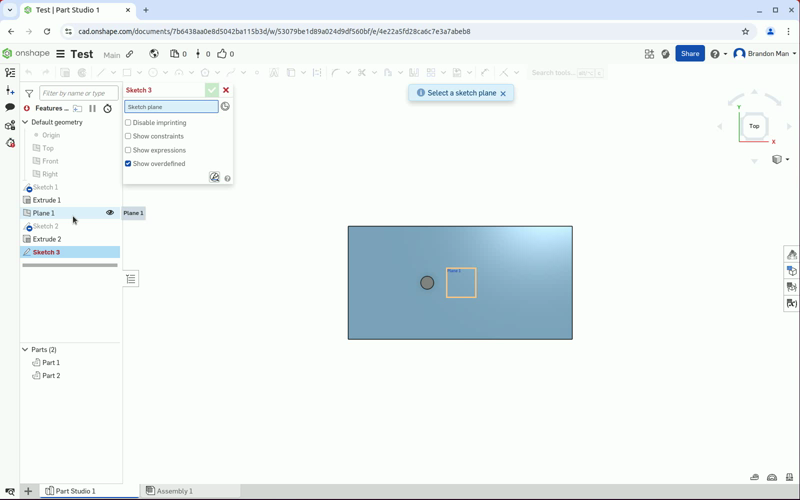
click(73, 215)
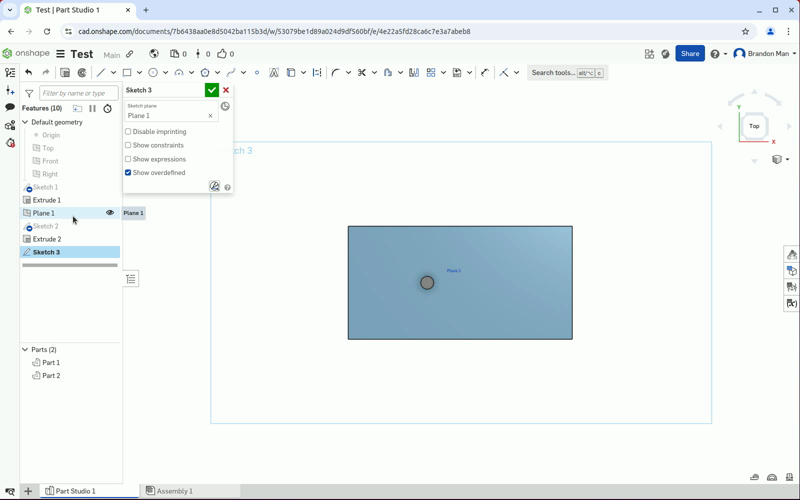
mouse_move(73, 352)
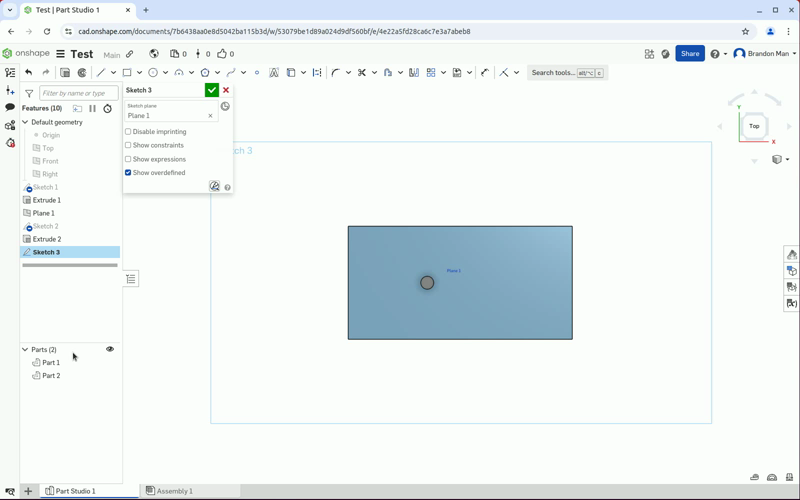
key(y)
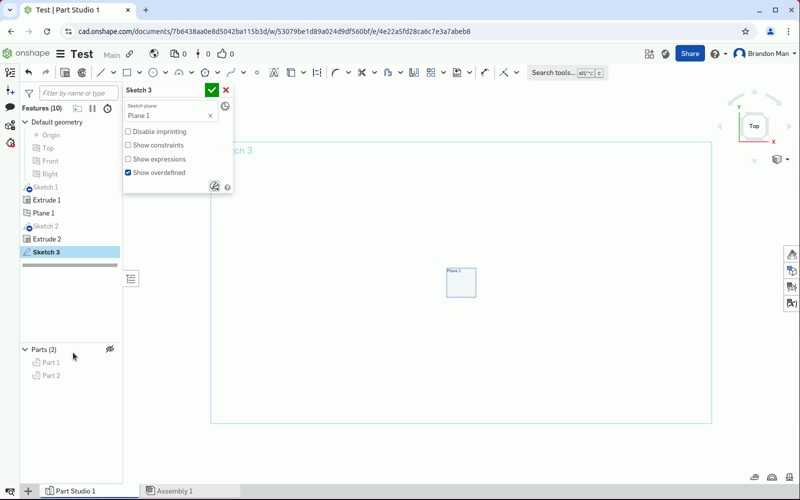
key(c)
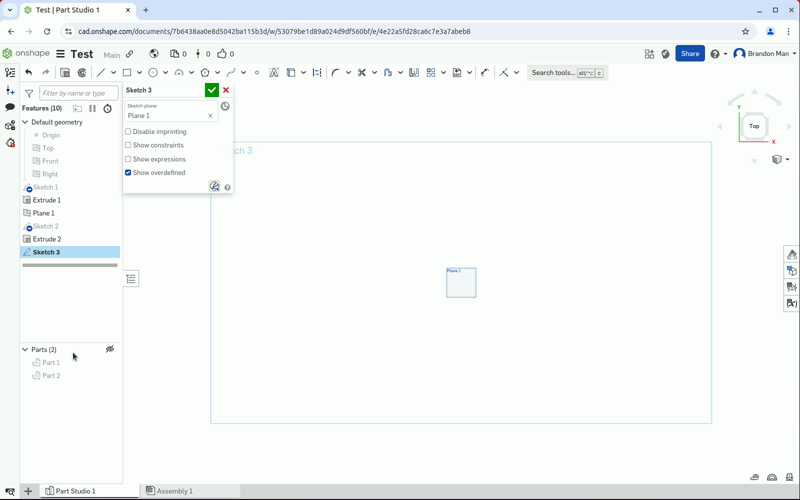
key_down(shift)
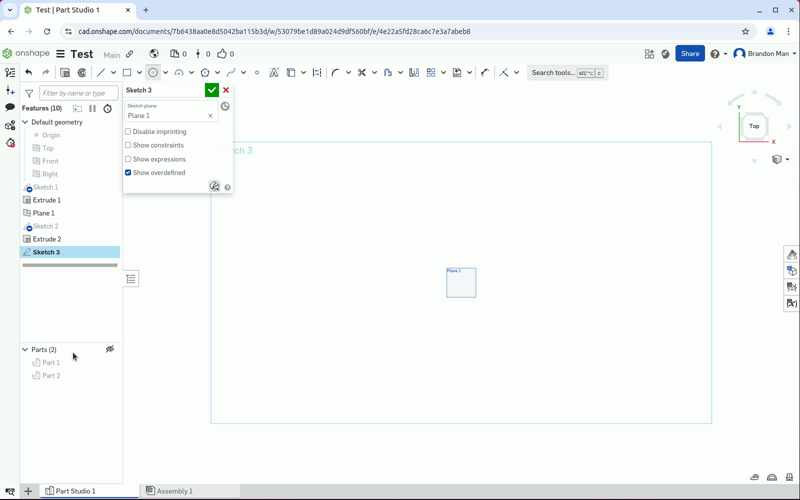
mouse_move(495, 282)
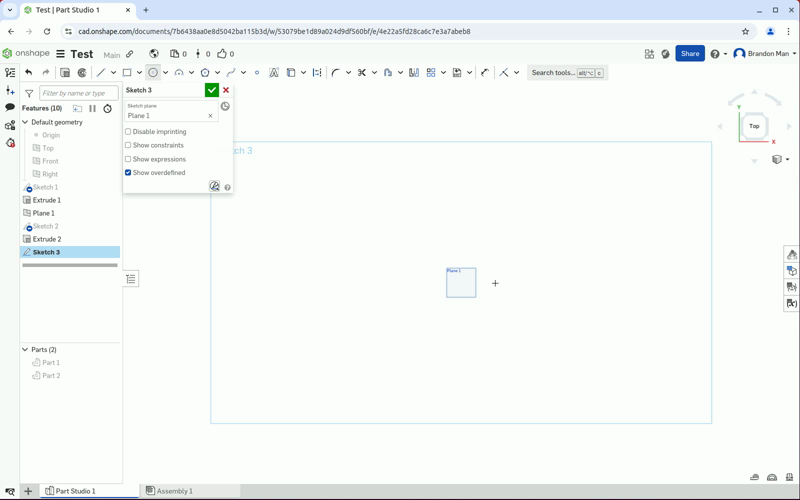
click(495, 282)
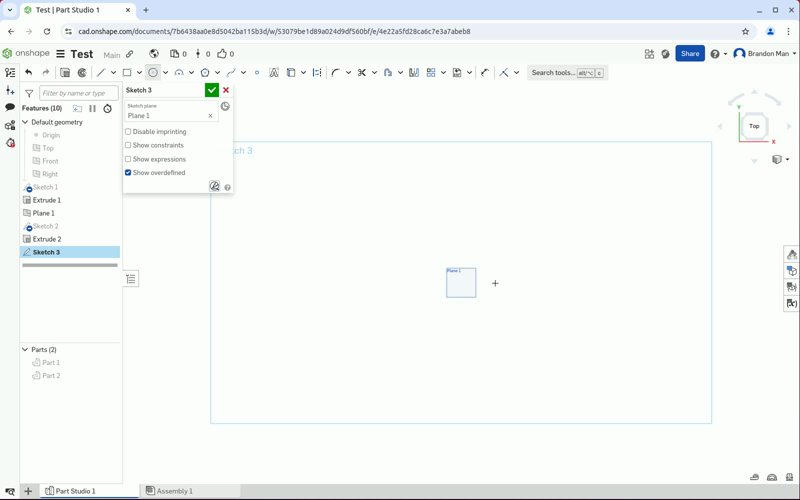
key_up(shift)
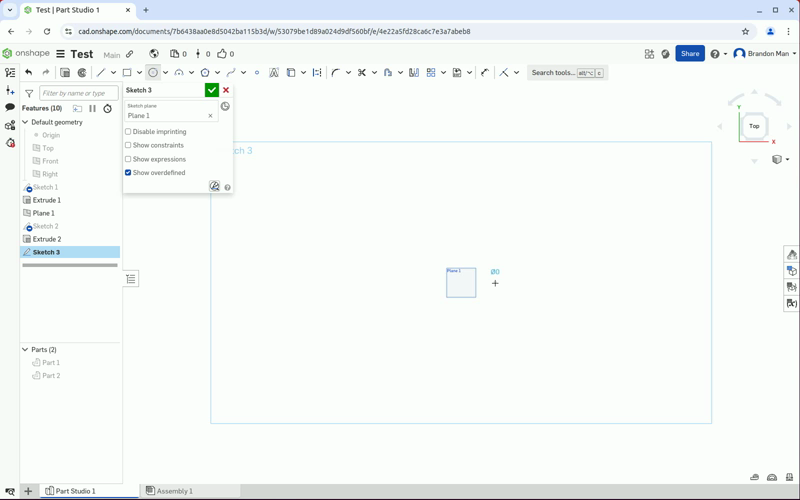
mouse_move(501, 282)
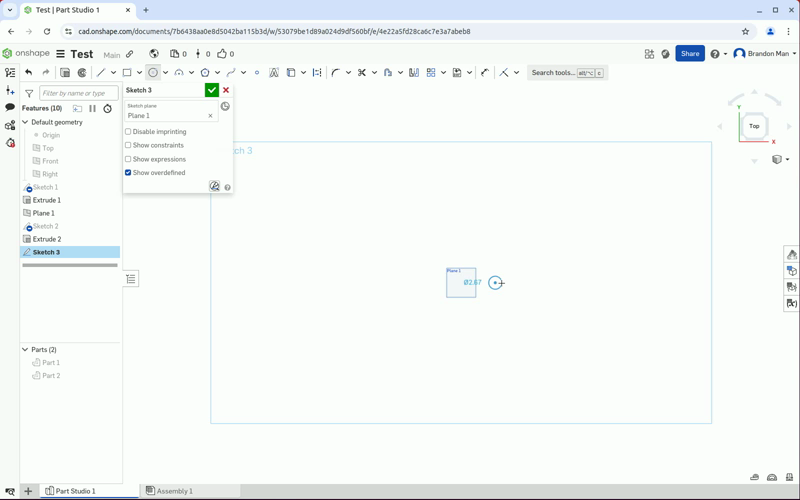
click(501, 282)
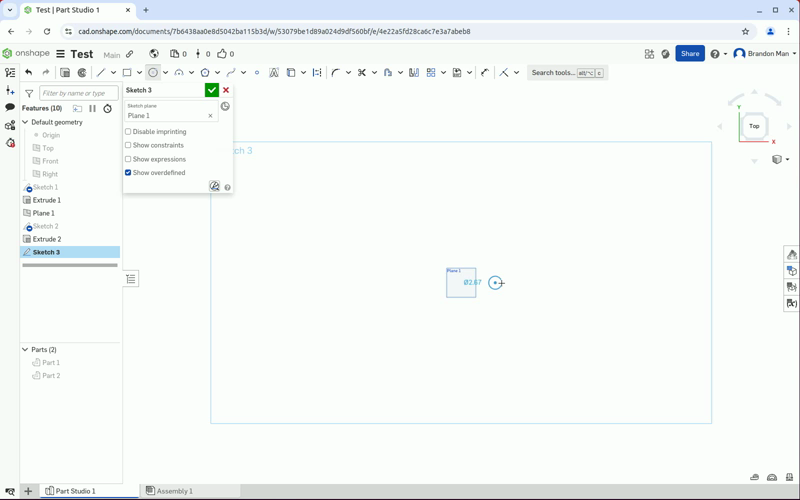
key(esc)
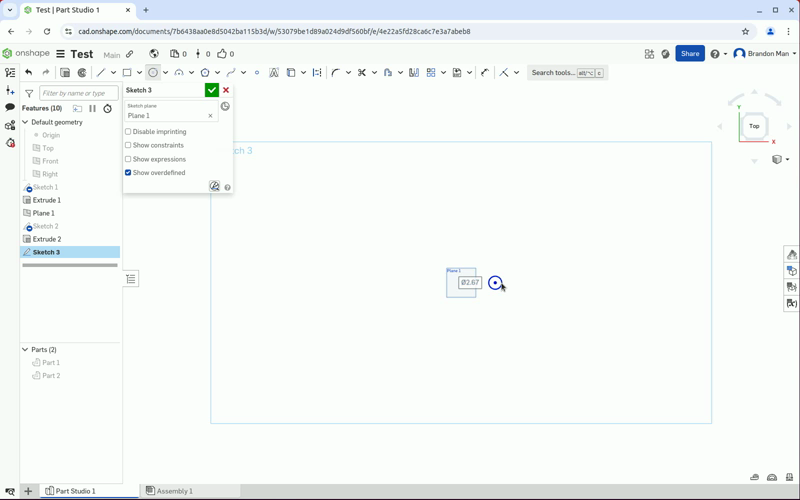
mouse_move(497, 288)
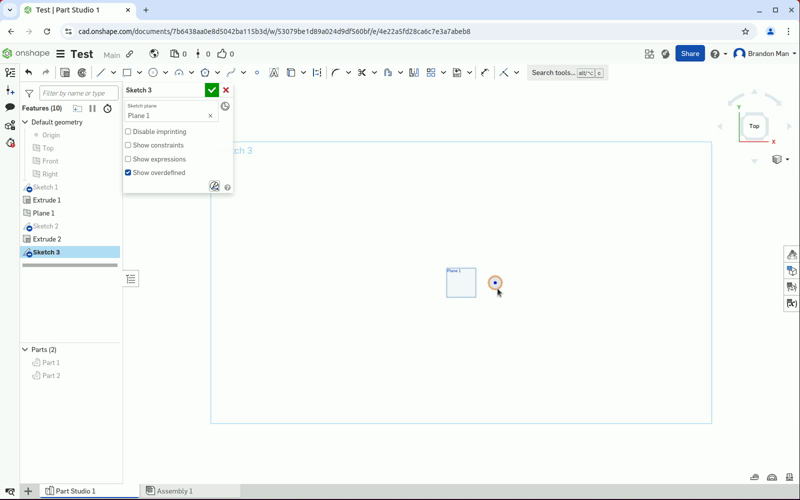
scroll(6)
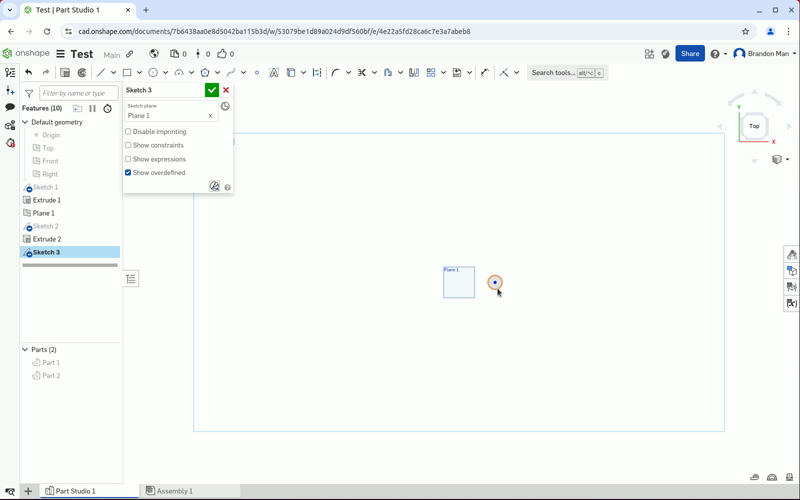
scroll(6)
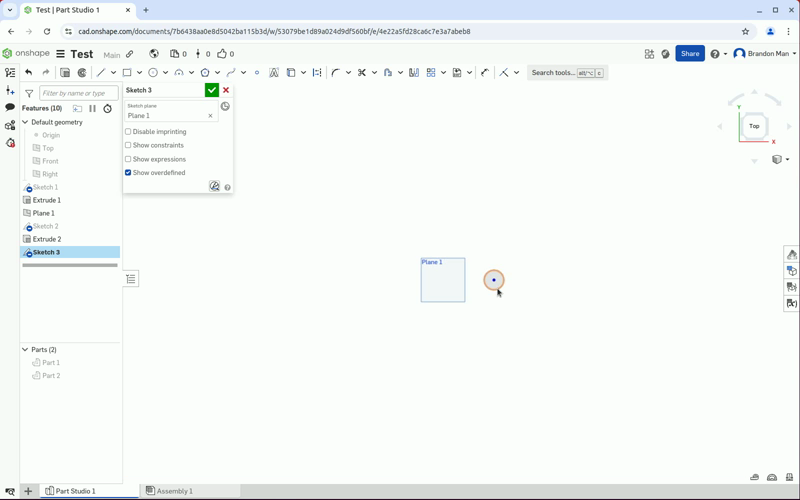
scroll(6)
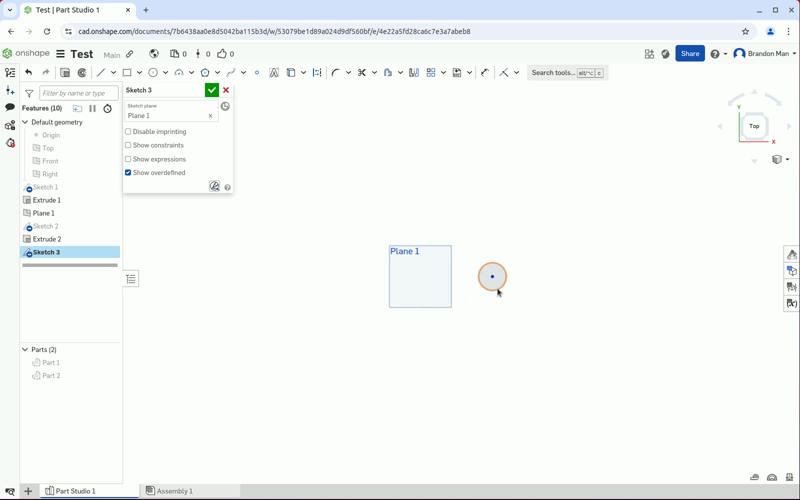
scroll(6)
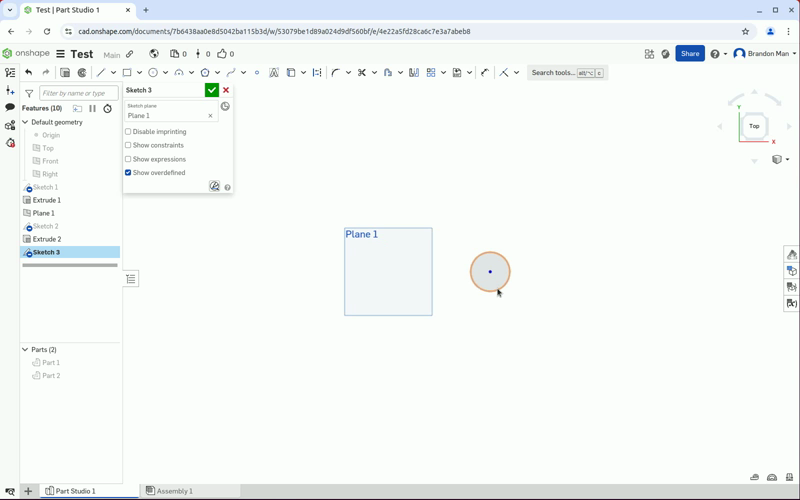
scroll(6)
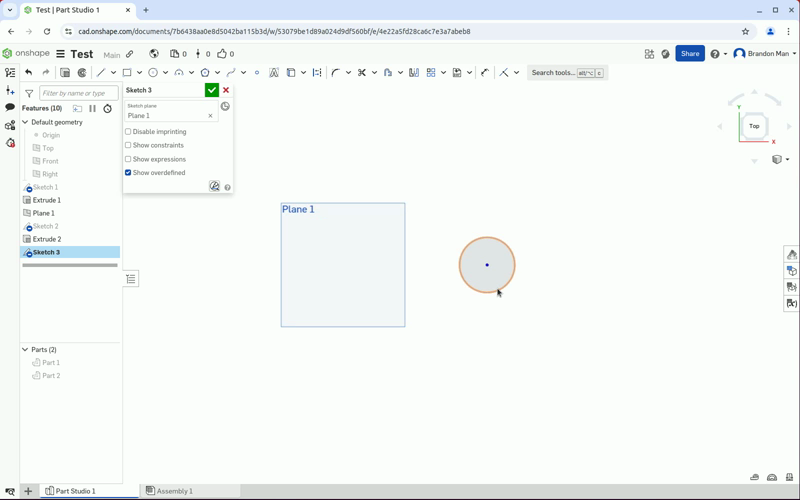
scroll(6)
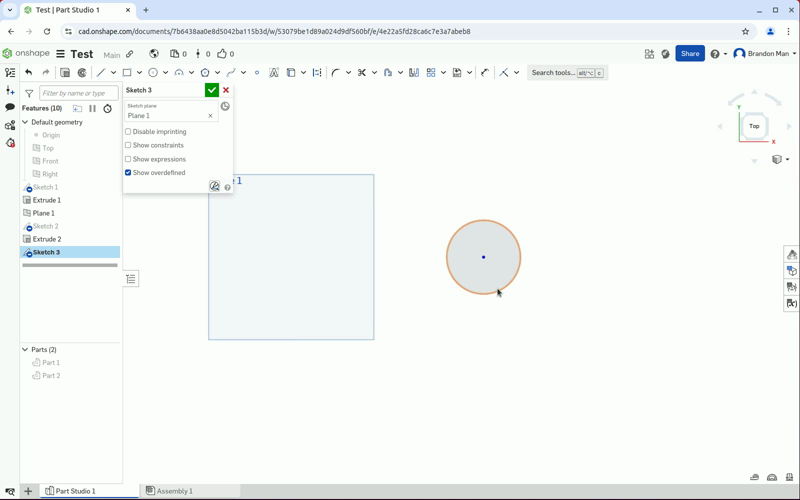
scroll(6)
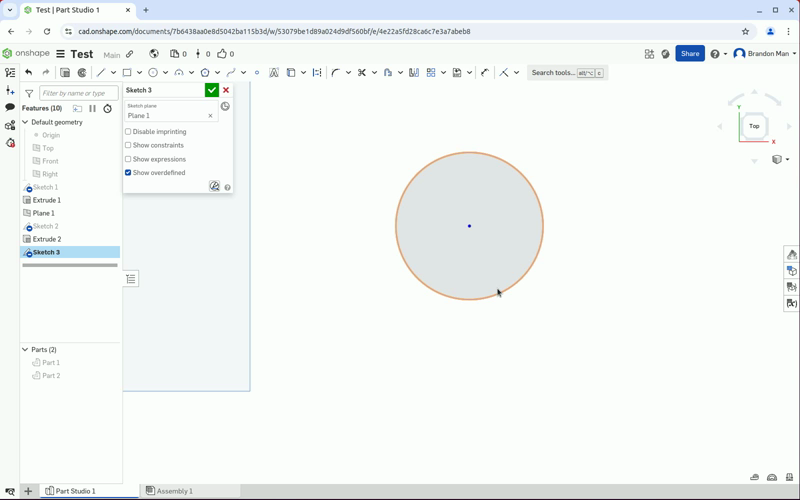
click(497, 288)
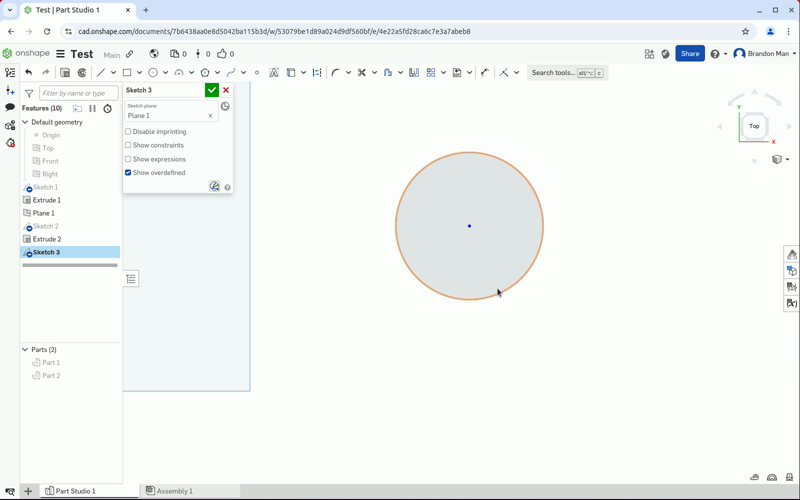
scroll(-6)
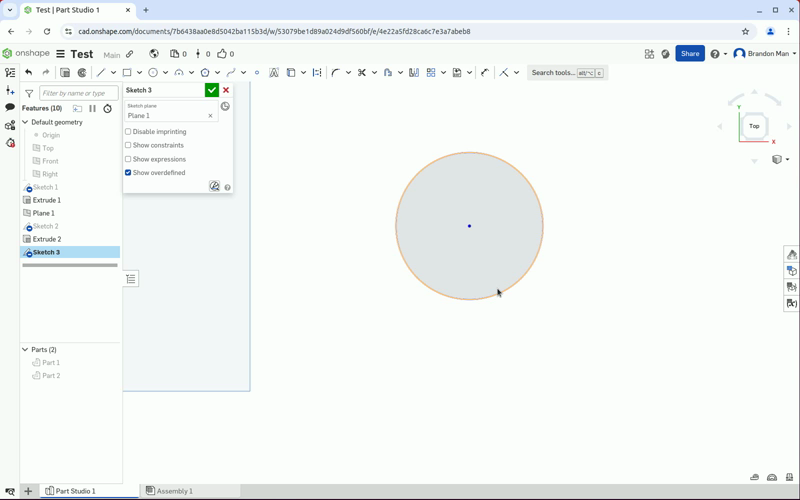
scroll(-6)
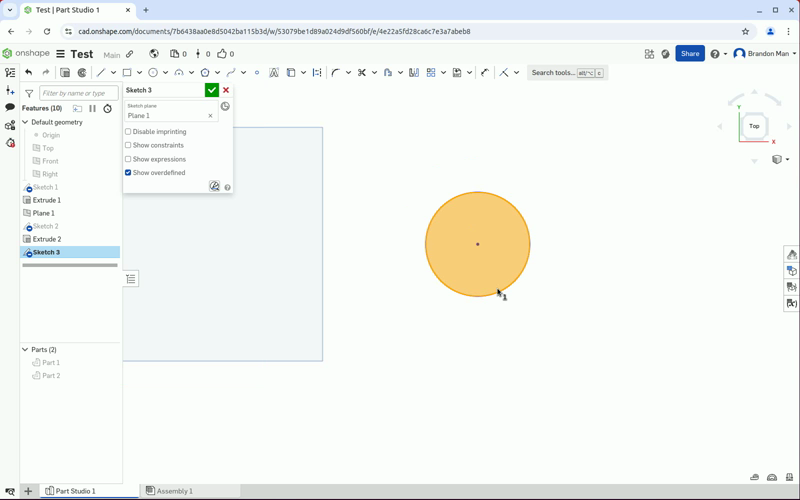
scroll(-6)
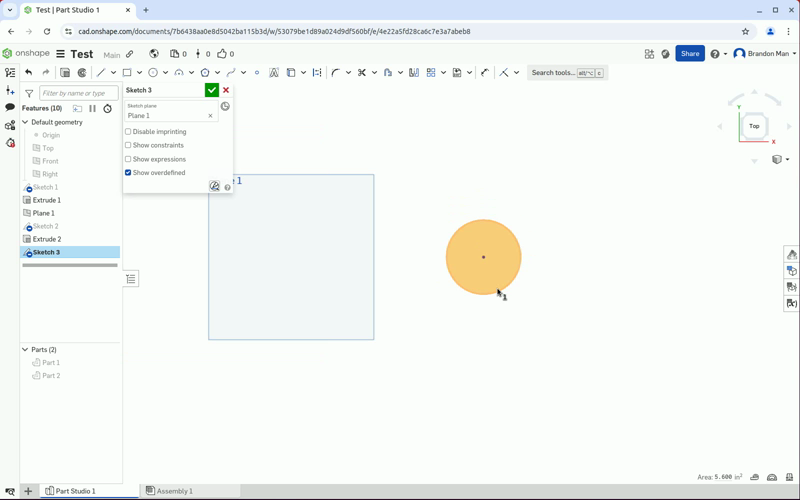
scroll(-6)
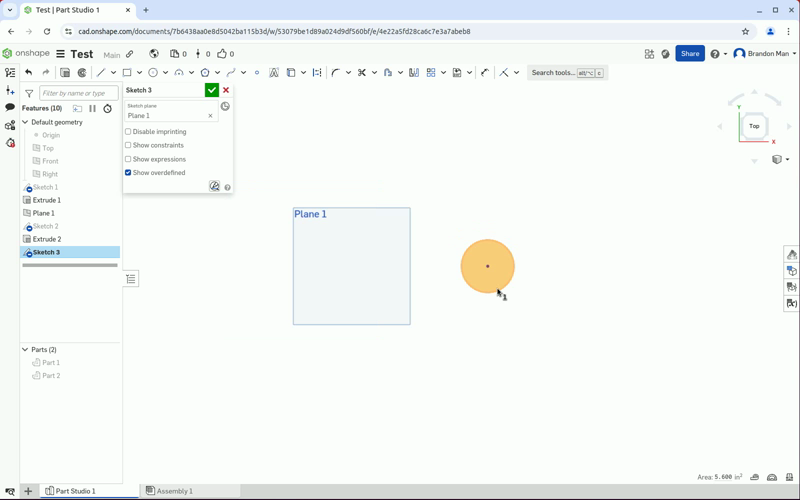
scroll(-6)
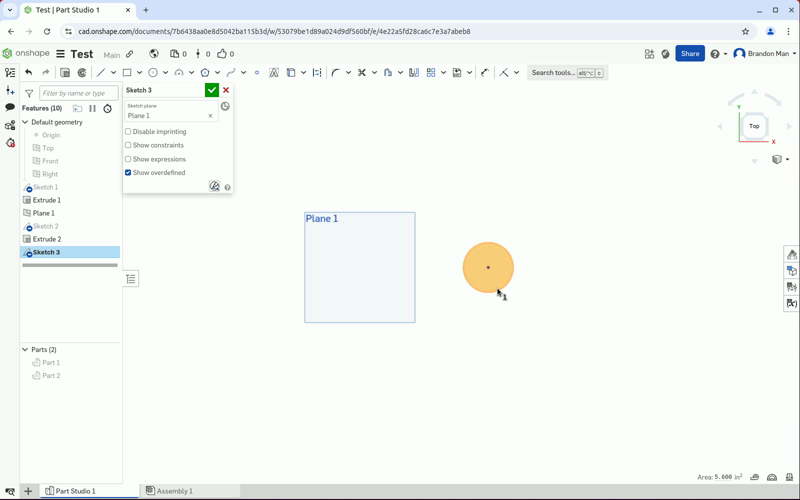
scroll(-6)
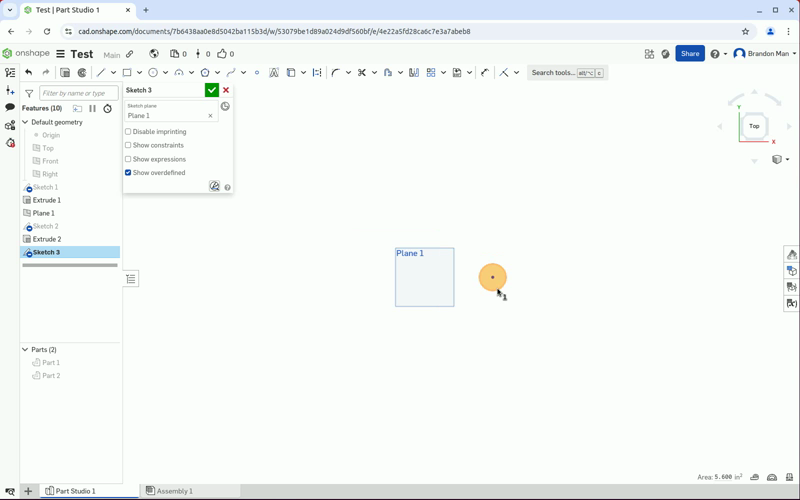
scroll(-6)
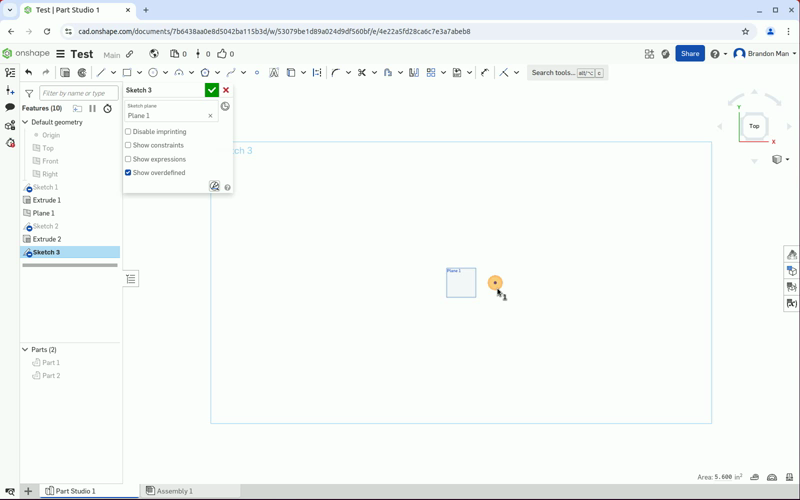
mouse_move(73, 352)
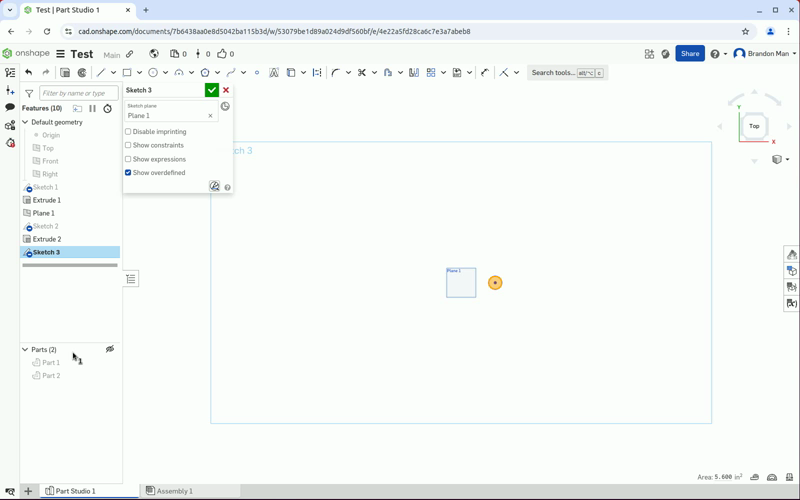
key(shift+y)
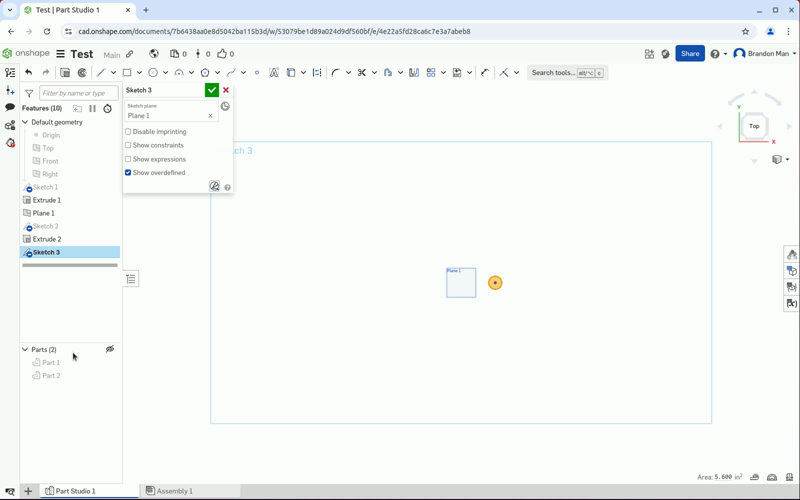
key(shift+e)
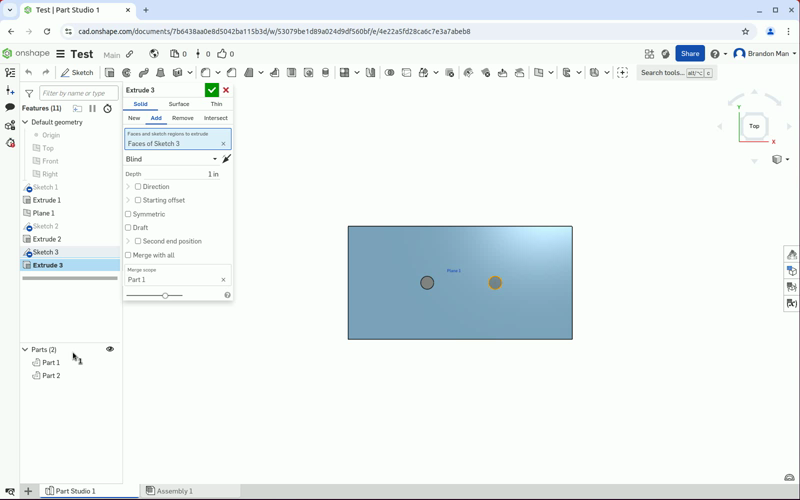
mouse_move(143, 106)
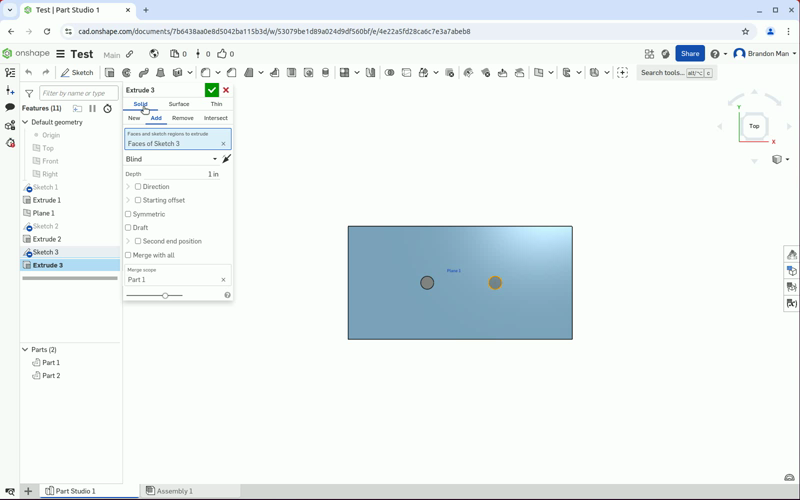
click(143, 106)
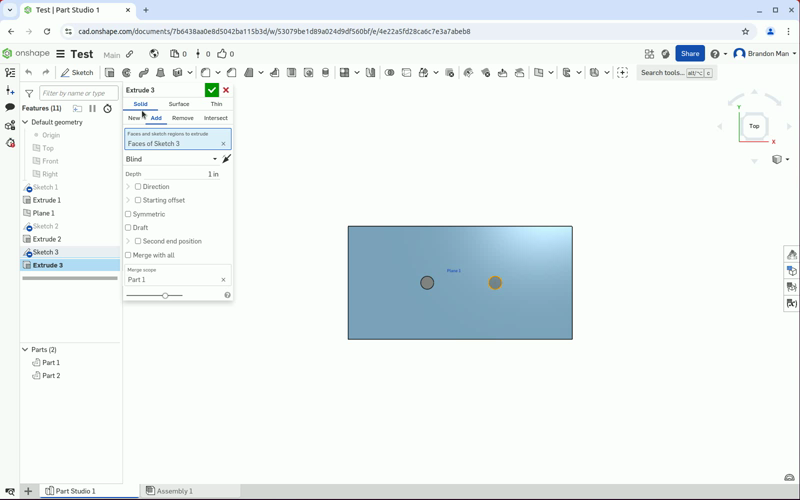
mouse_move(137, 120)
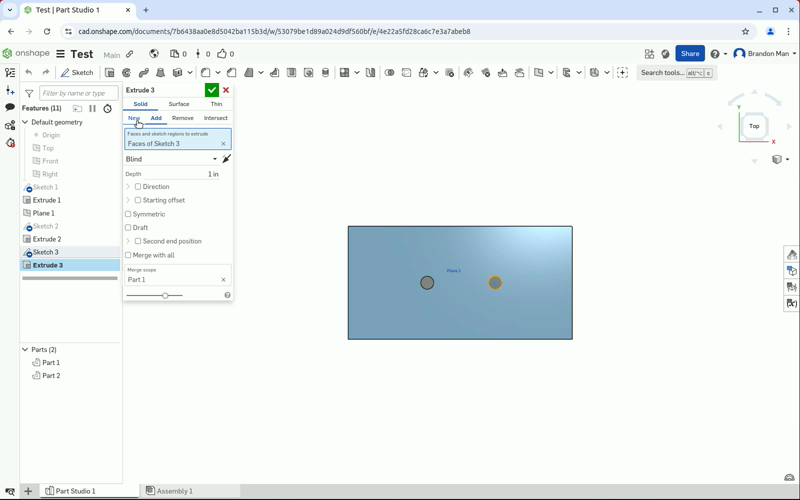
click(137, 120)
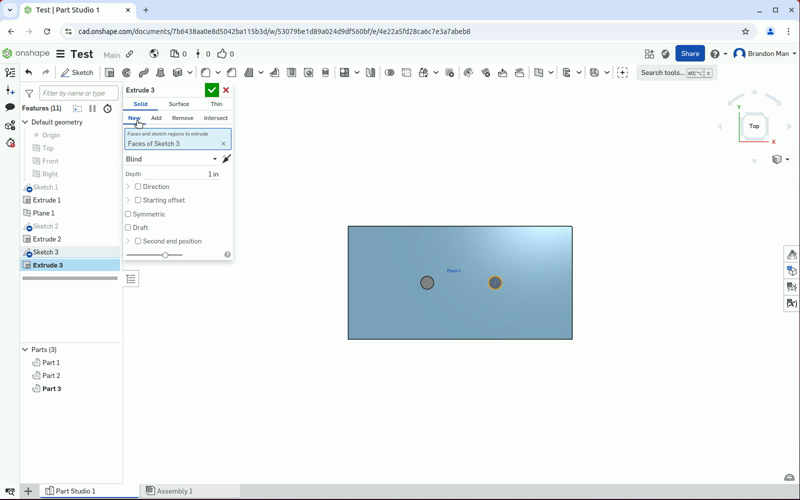
key(tab, 4)
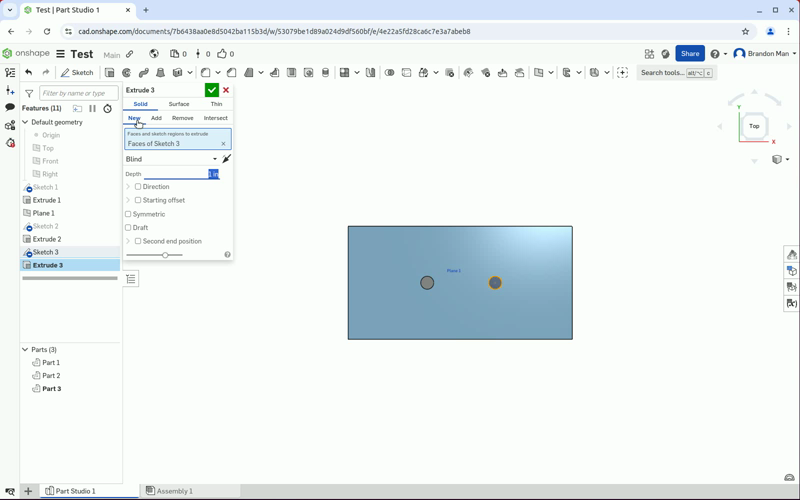
text(2.407)
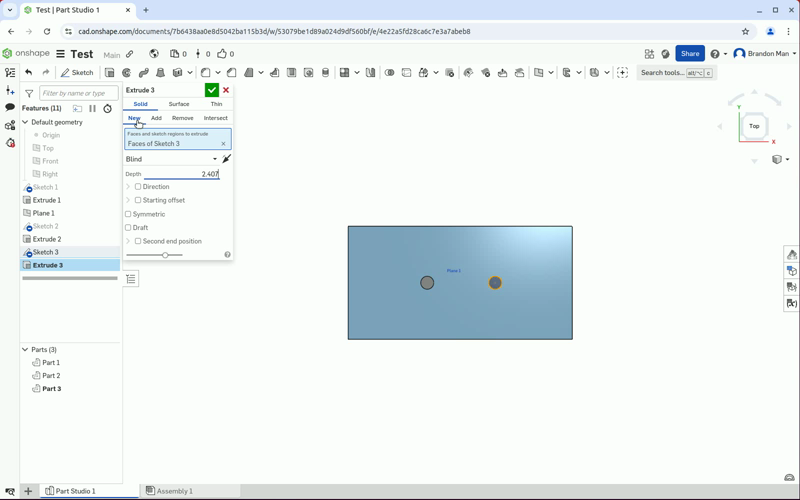
key(enter)
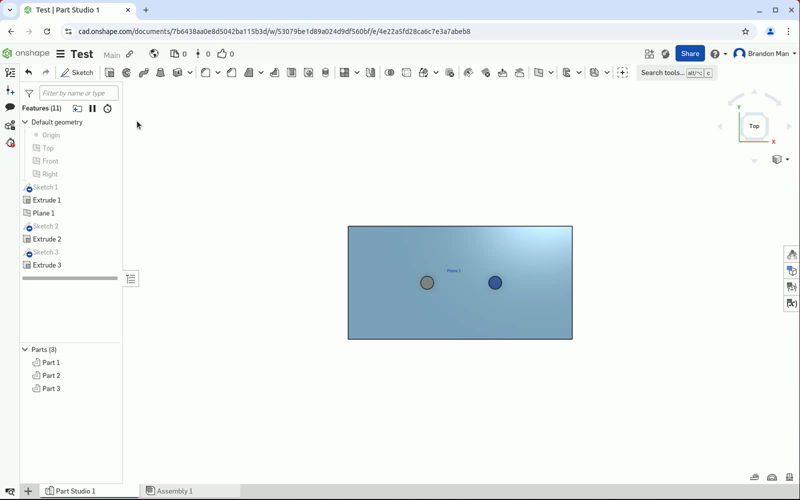
key(shift+h)
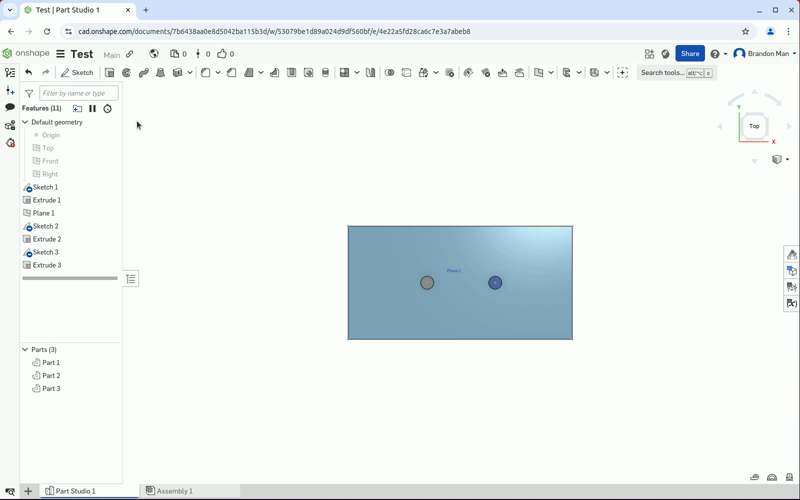
key(shift+h)
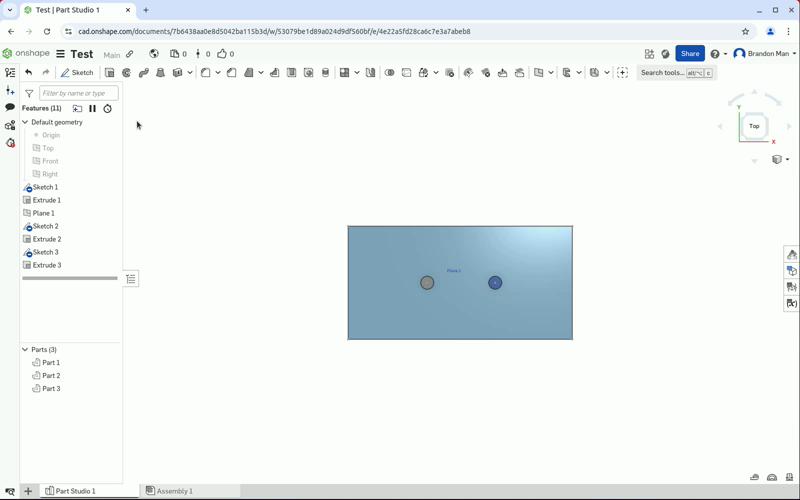
key(shift+7)
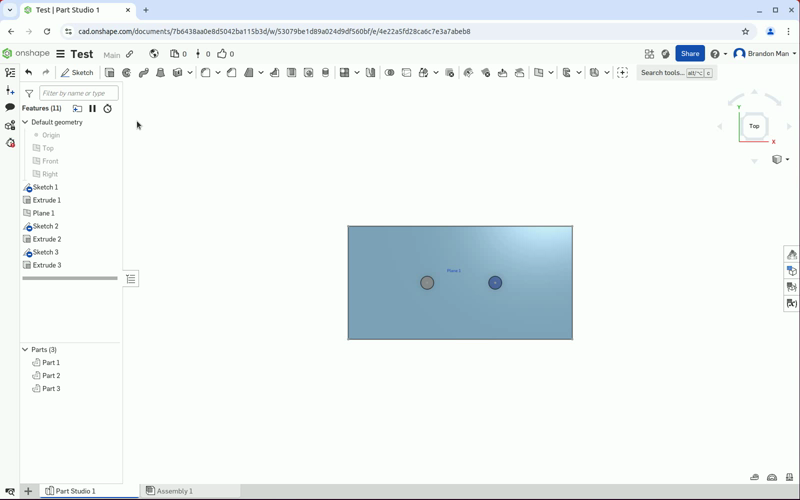
key(up, 3)
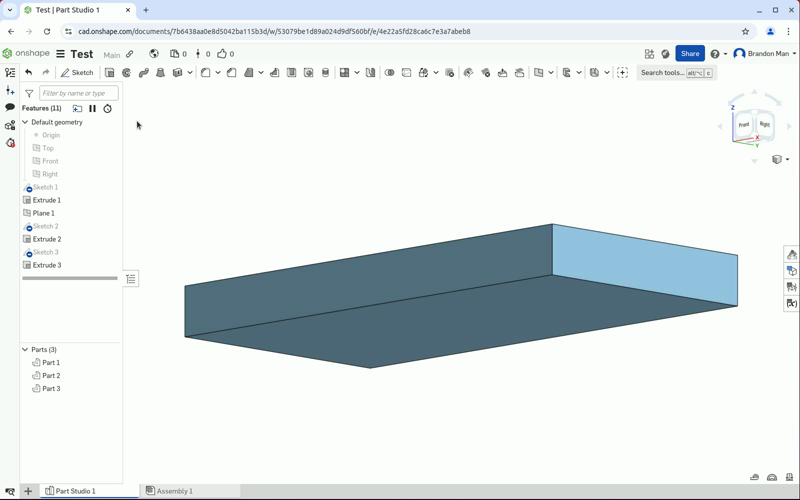
key(left, 3)
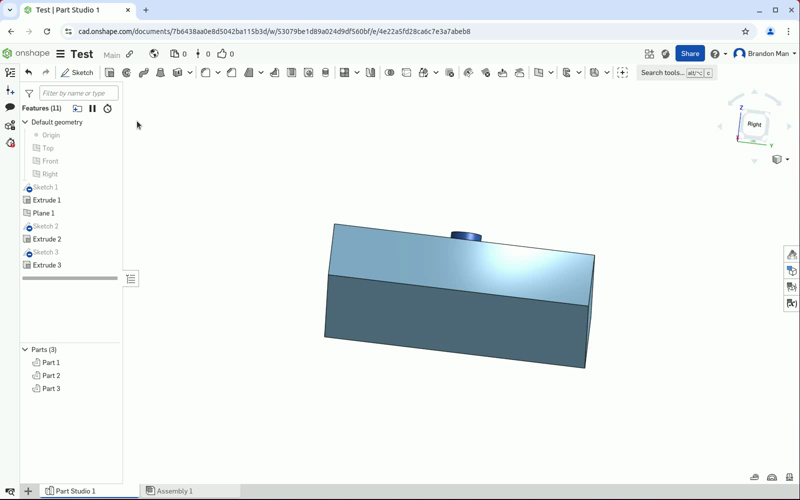
key(right, 3)
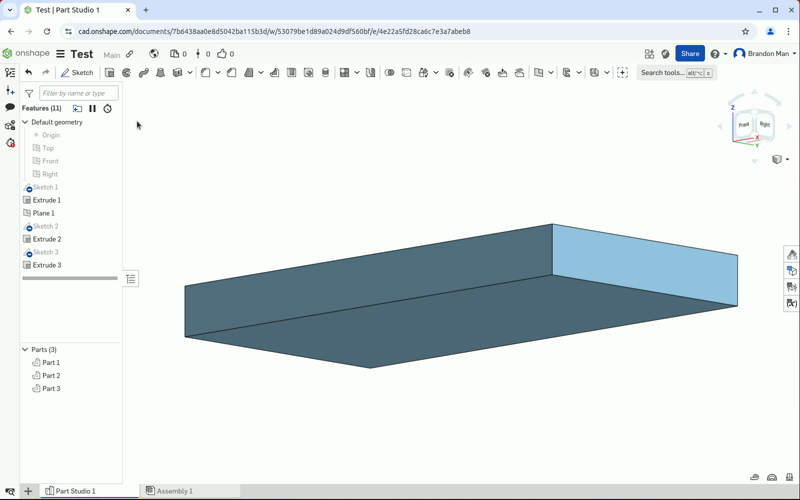
key(down, 3)
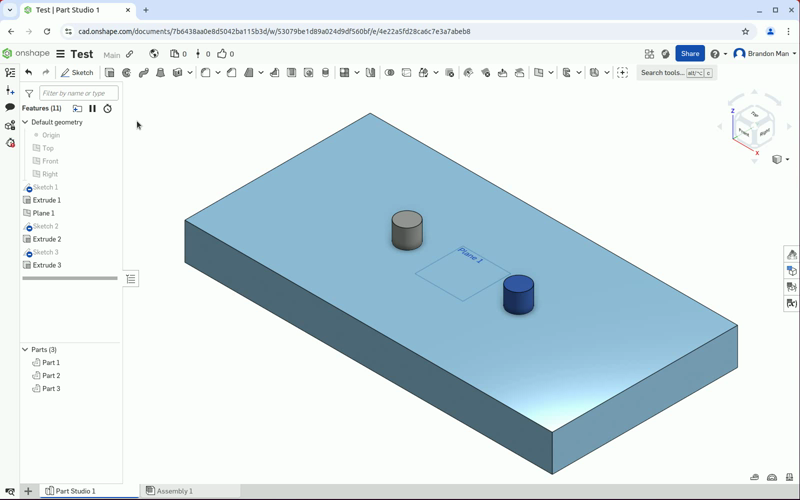
mouse_move(73, 189)
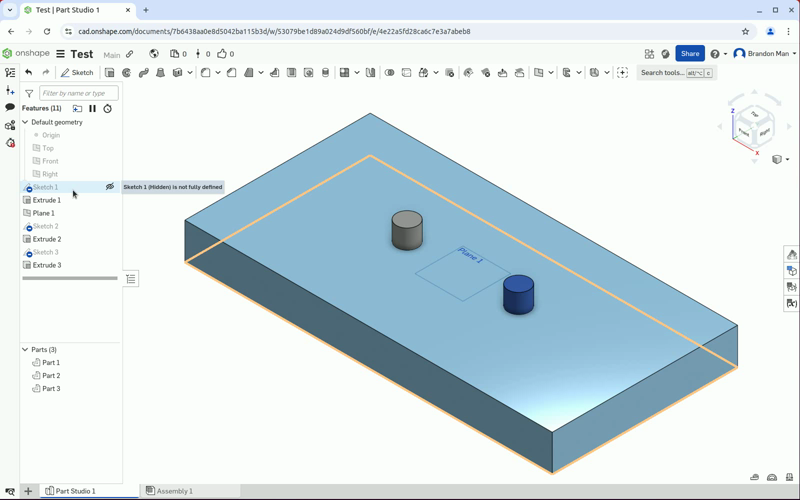
click(73, 189)